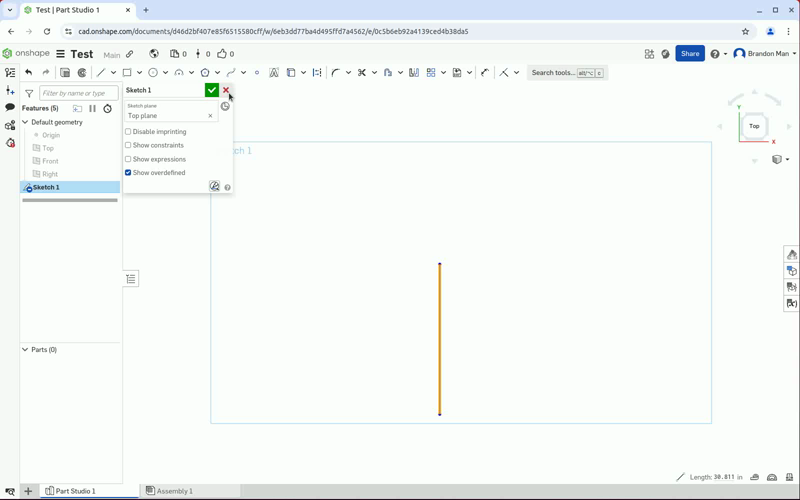
key(shift+h)
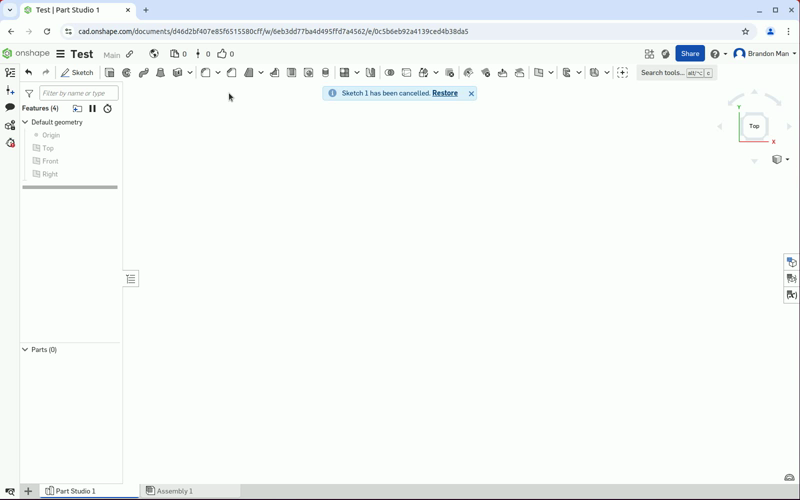
mouse_move(73, 352)
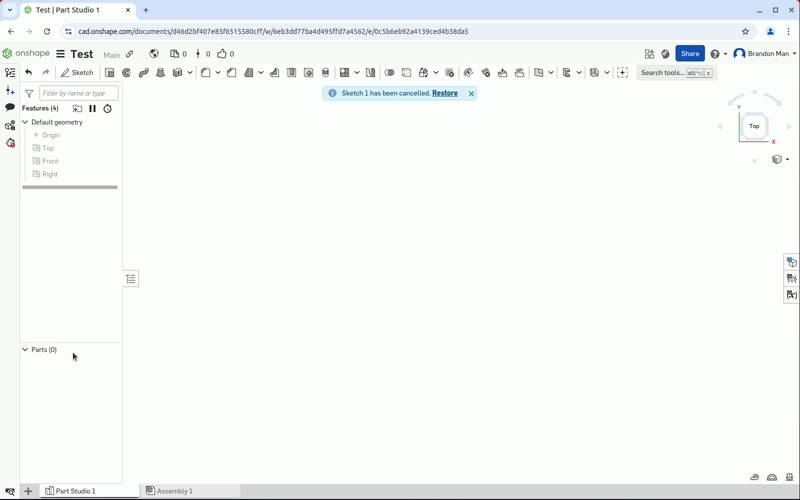
key(y)
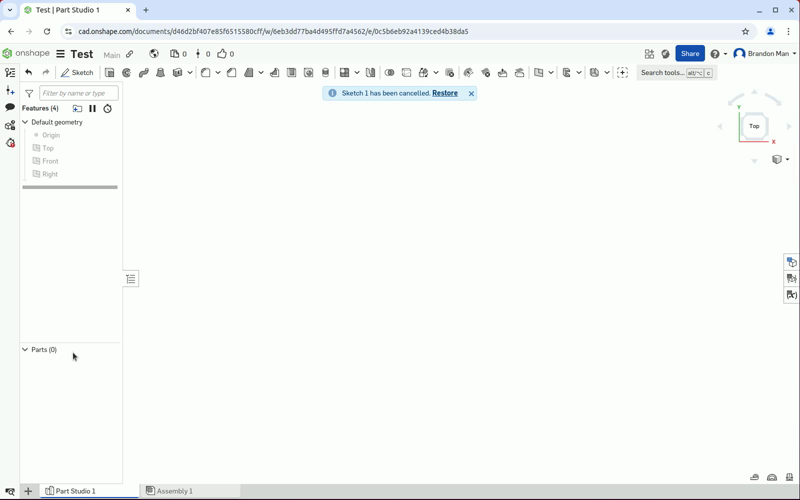
key(shift+p)
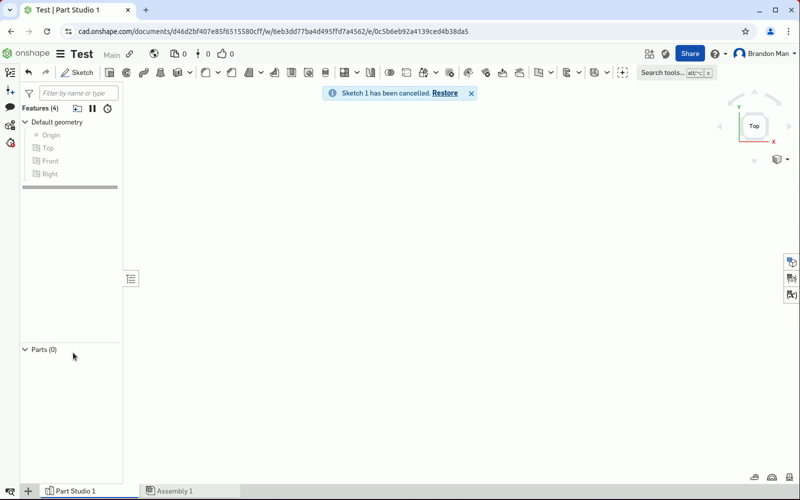
key(space)
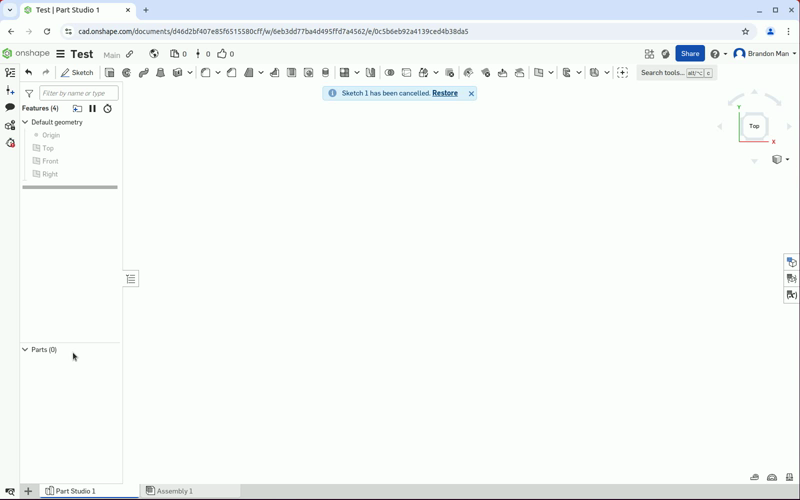
key_down(shift)
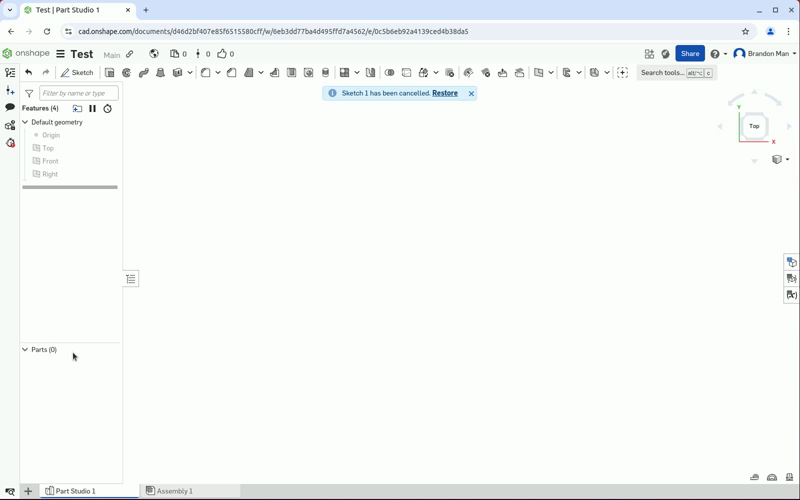
key(up)
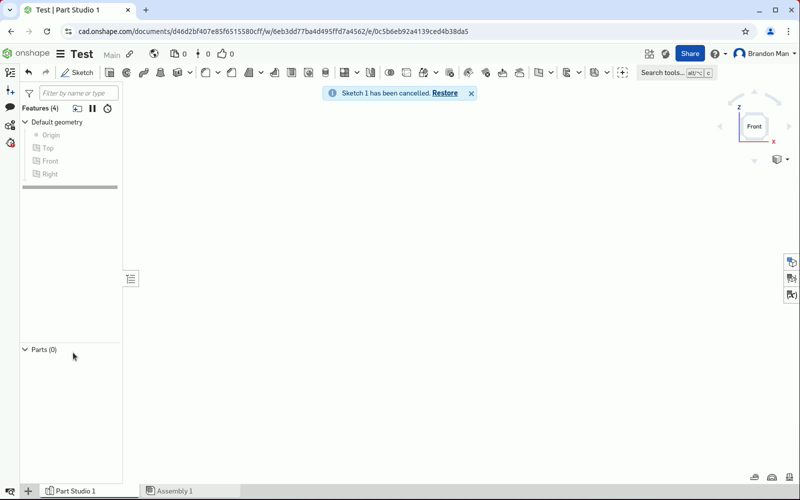
key_up(shift)
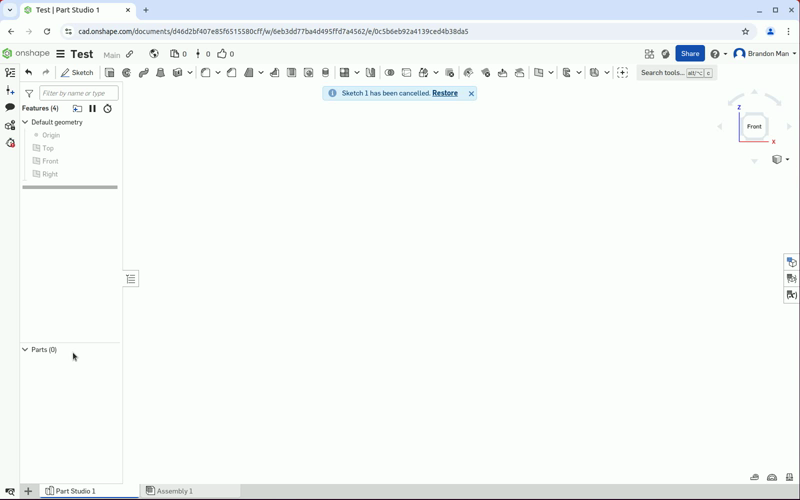
mouse_move(73, 352)
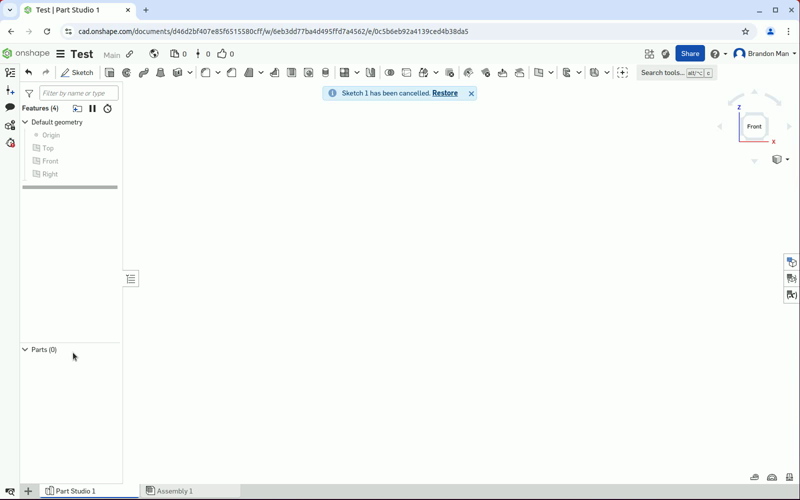
key(shift+y)
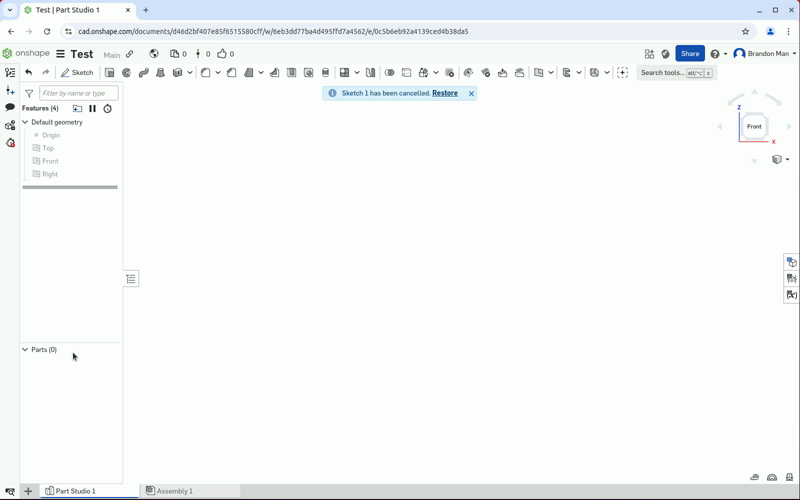
key(shift+s)
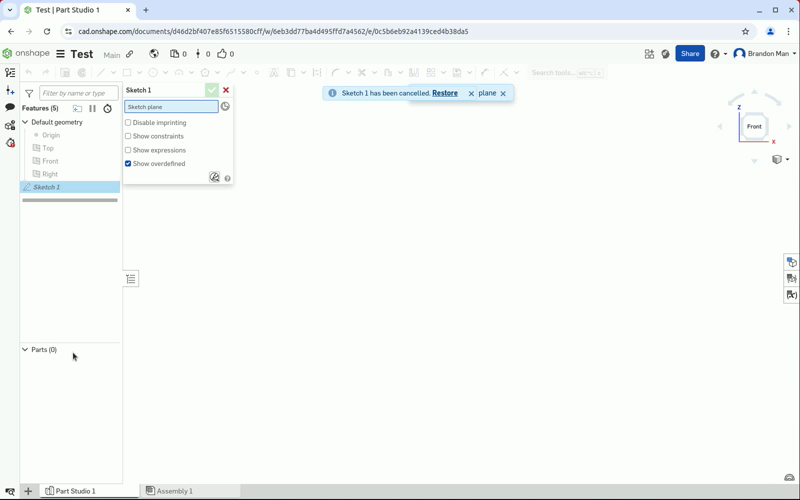
mouse_move(73, 163)
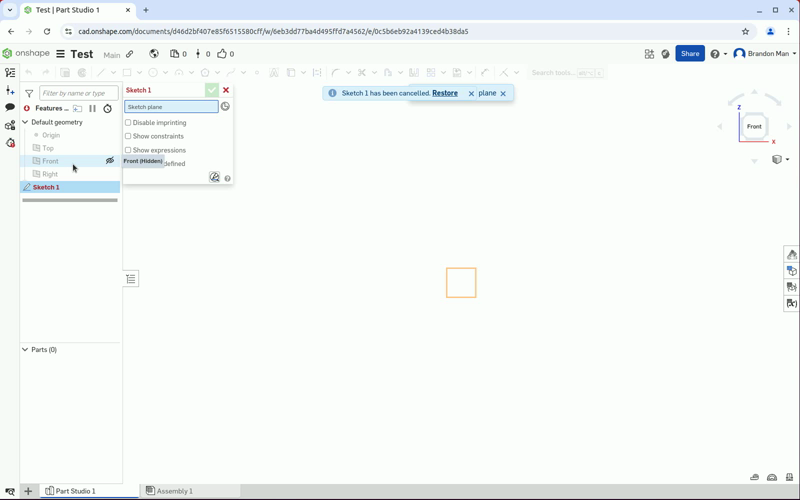
click(73, 163)
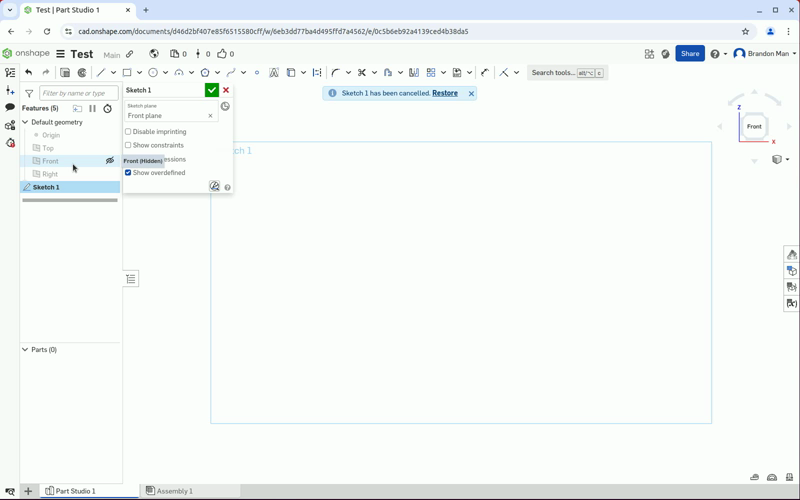
mouse_move(73, 352)
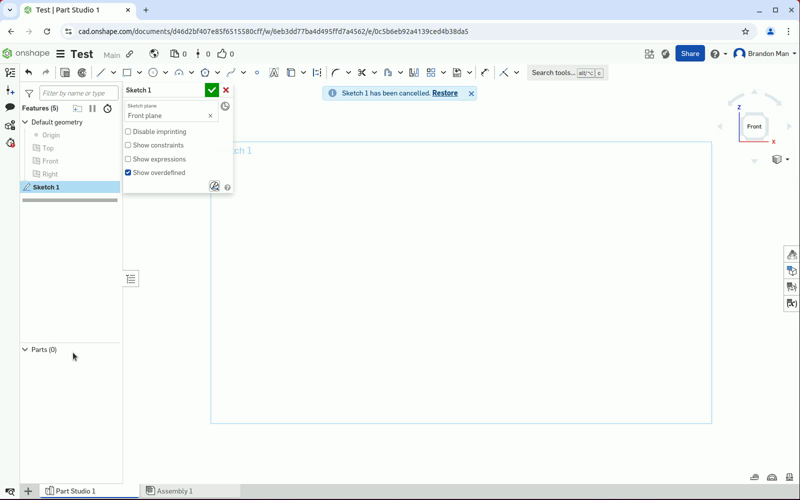
key(y)
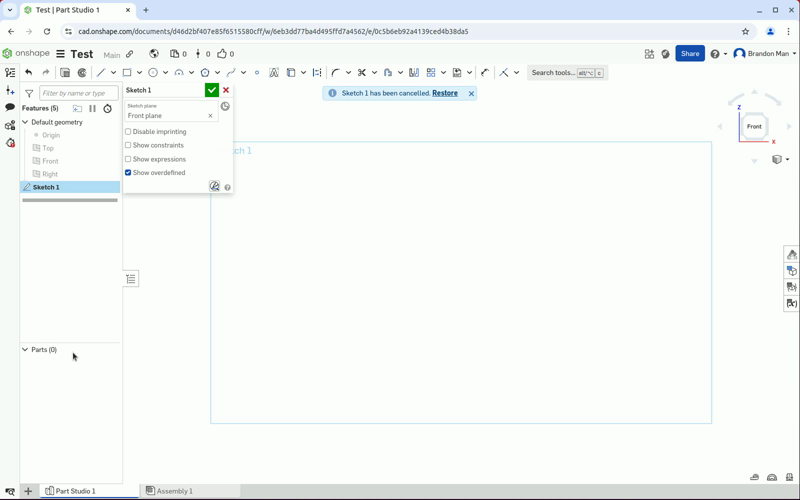
key(l)
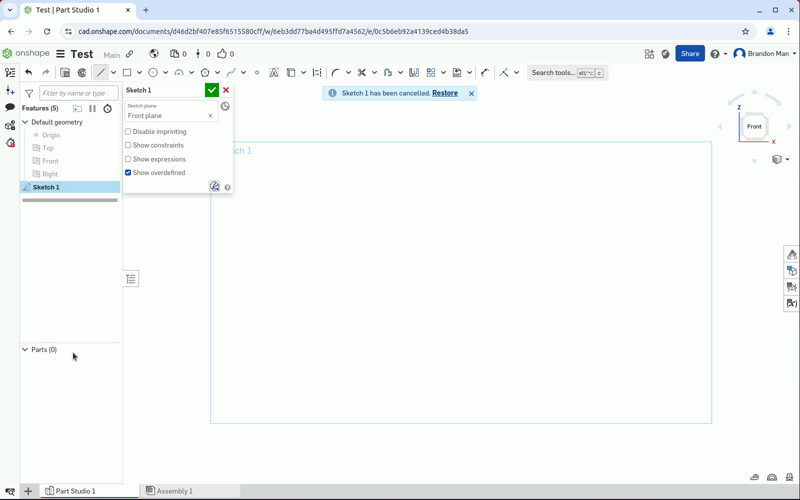
key_down(shift)
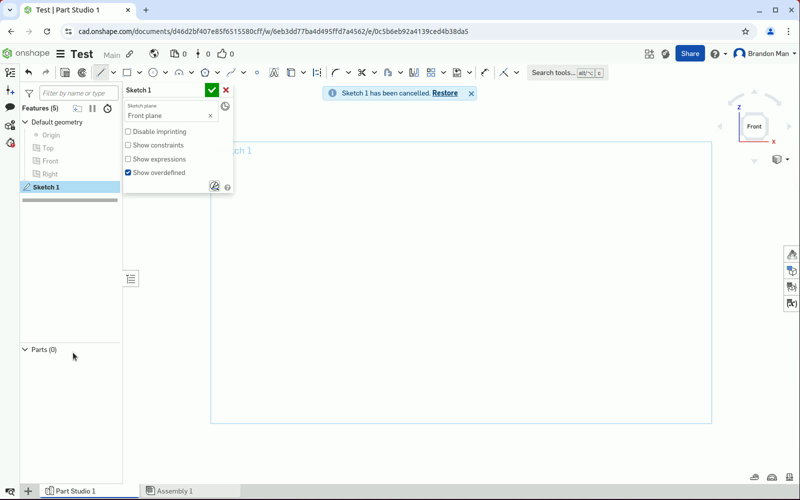
mouse_move(348, 305)
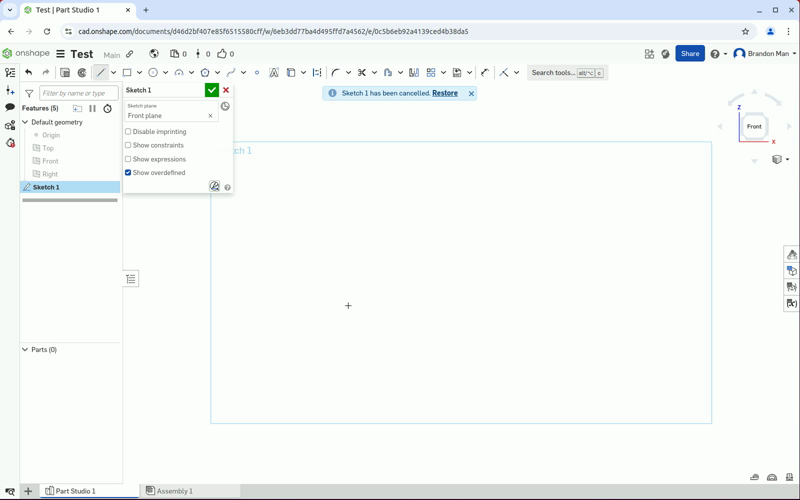
click(348, 305)
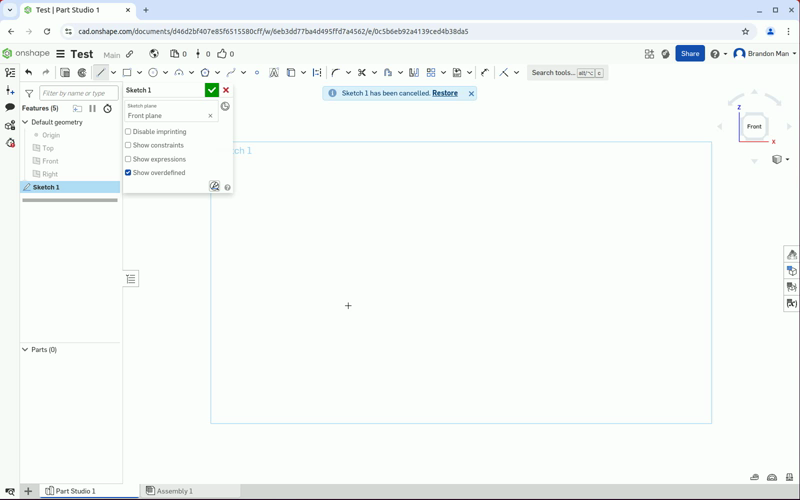
key_up(shift)
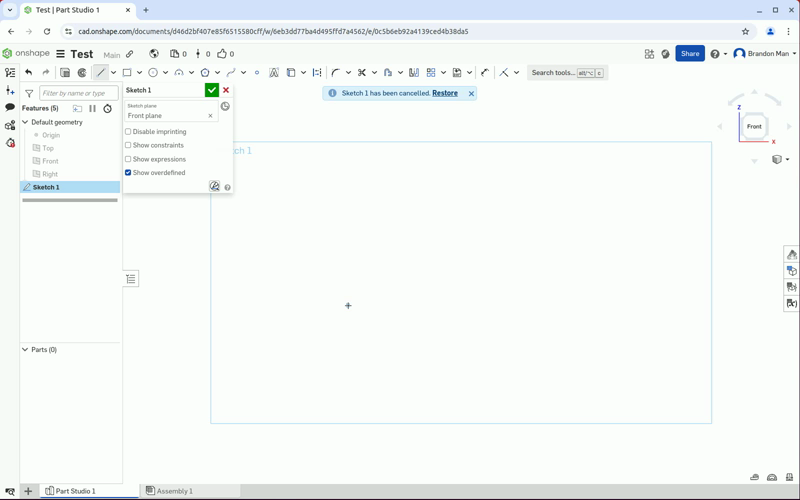
key_down(shift)
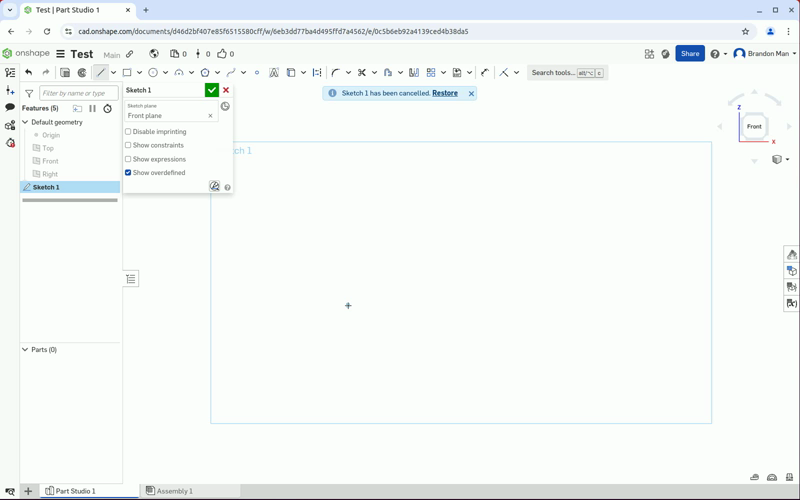
mouse_move(378, 305)
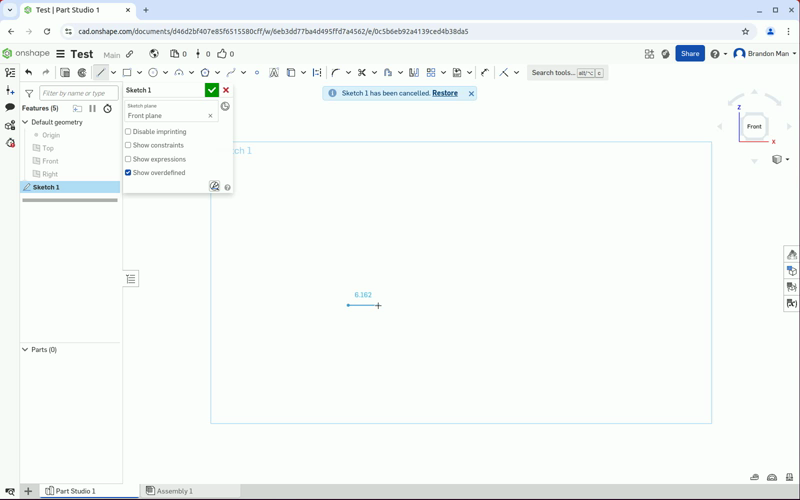
mouse_move(393, 305)
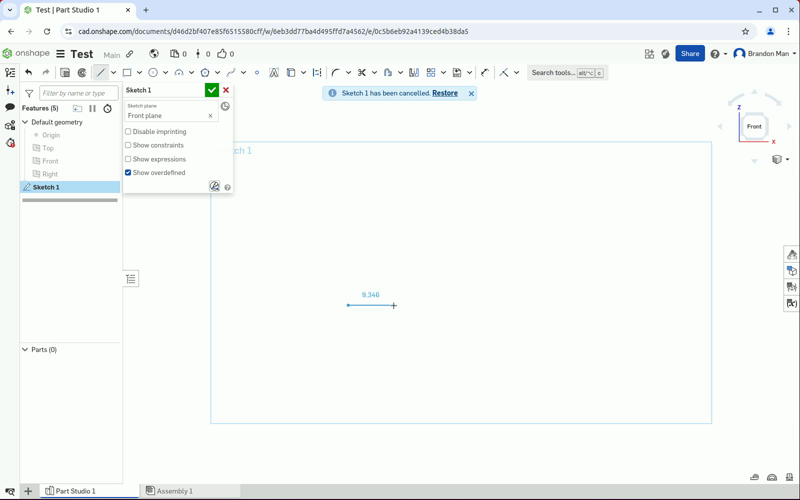
click(393, 305)
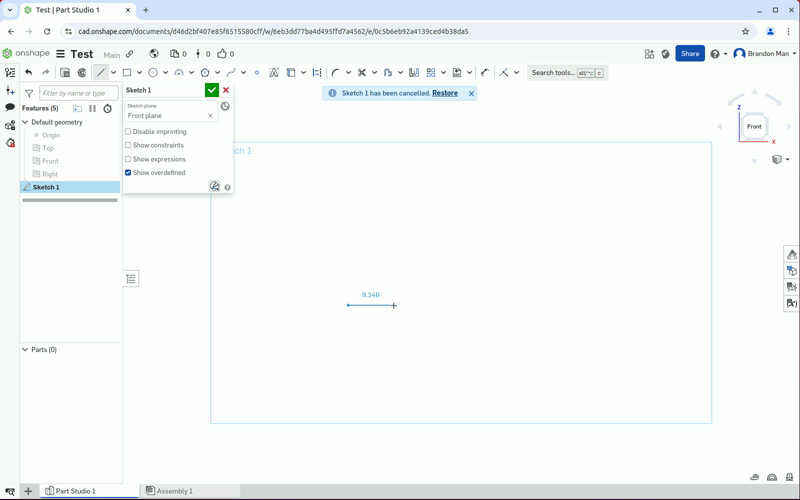
key_up(shift)
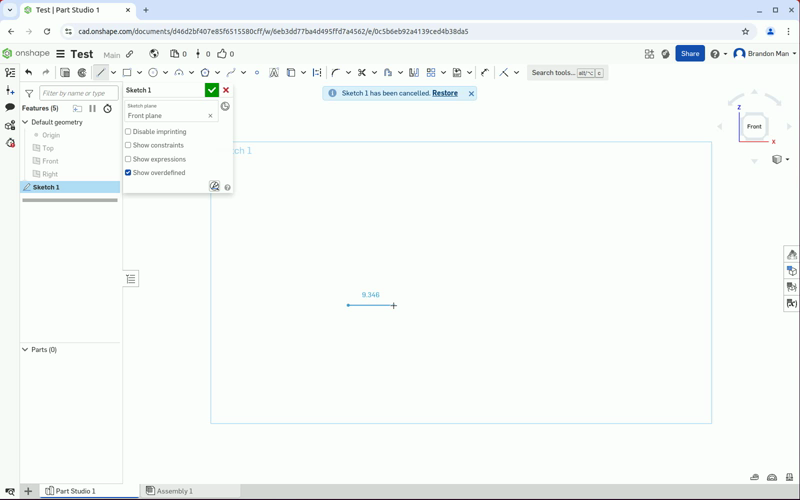
key_down(shift)
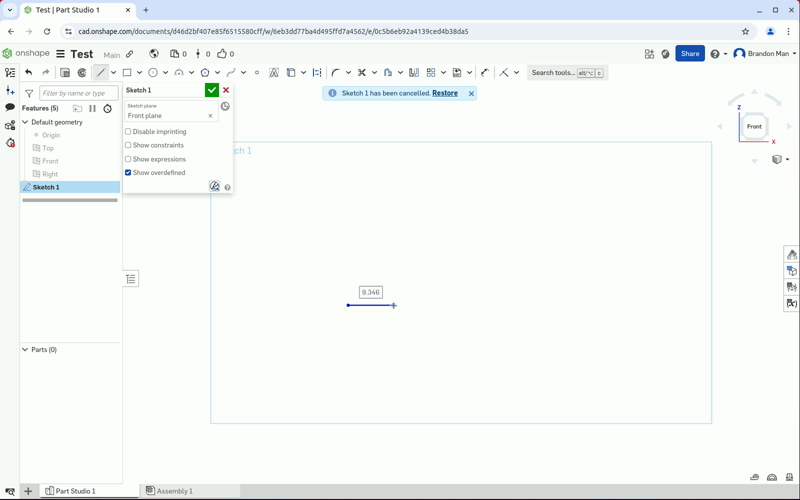
mouse_move(423, 305)
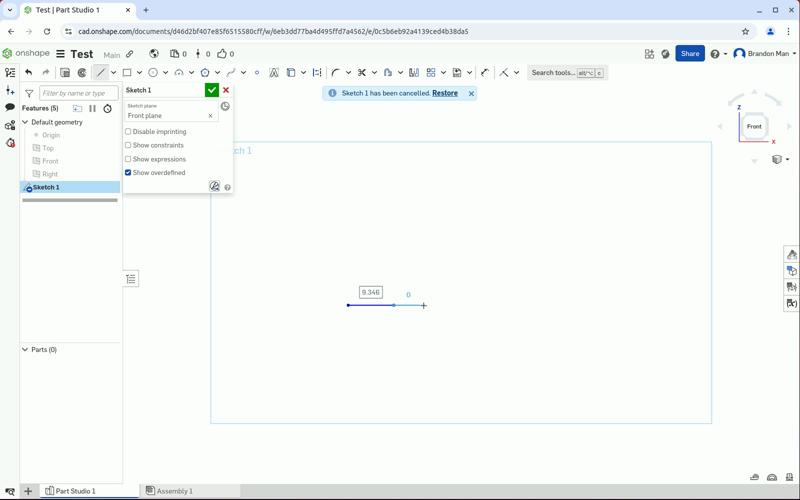
mouse_move(393, 259)
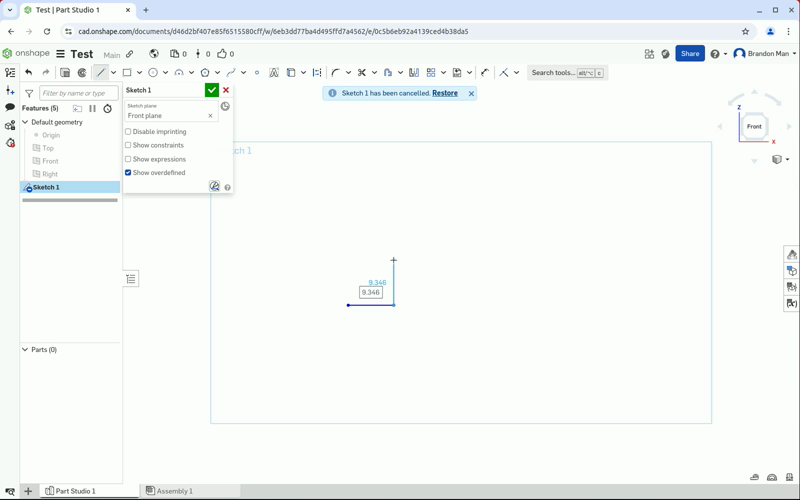
click(393, 259)
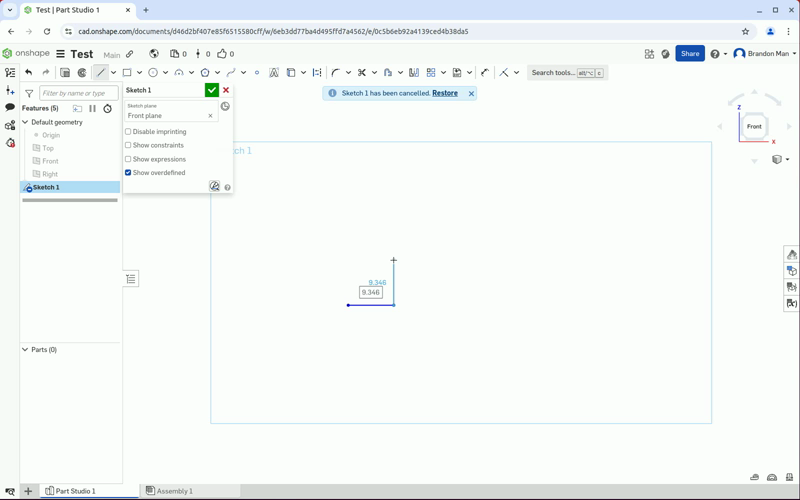
key_up(shift)
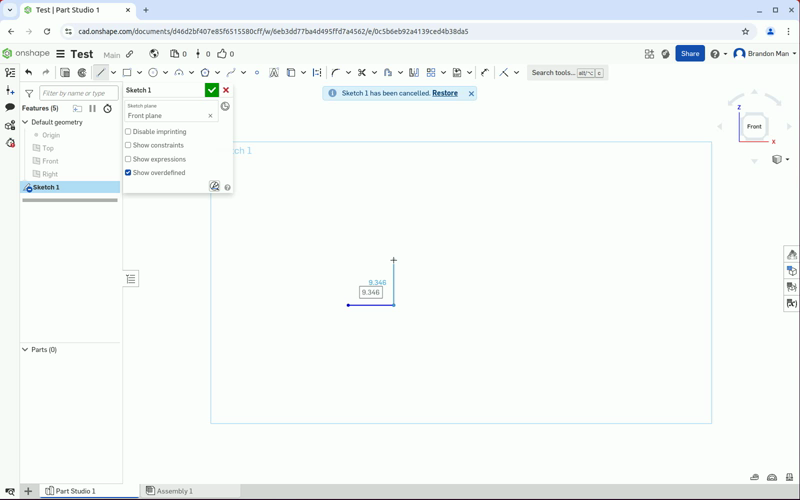
key_down(shift)
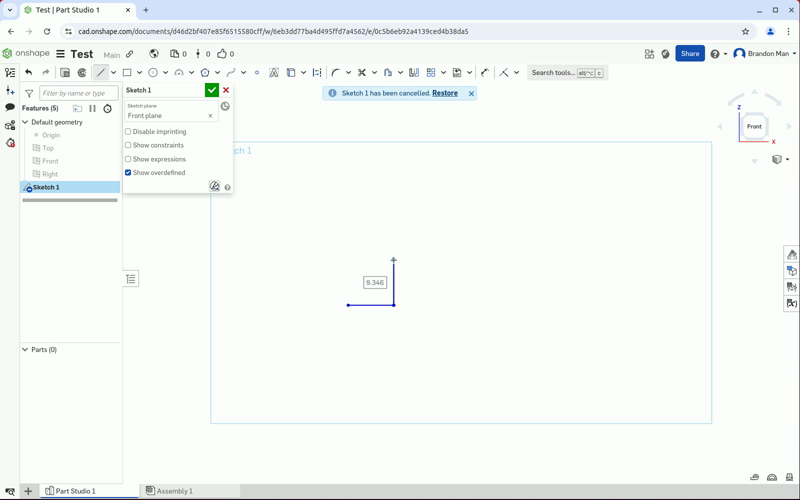
mouse_move(423, 259)
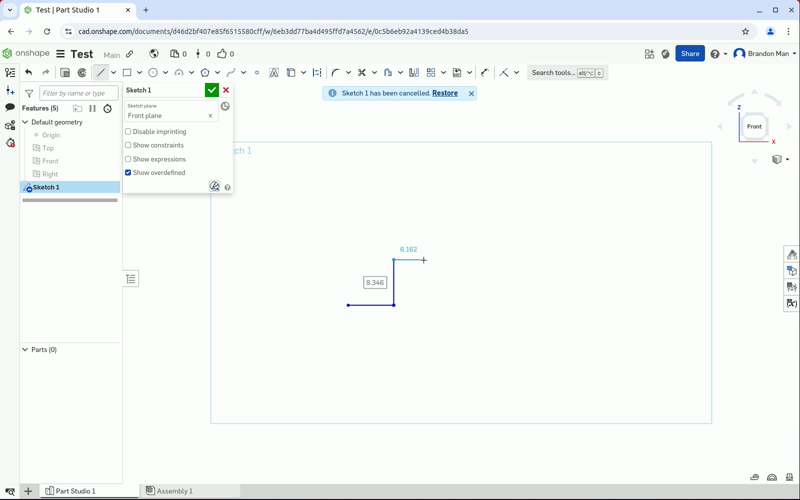
mouse_move(348, 259)
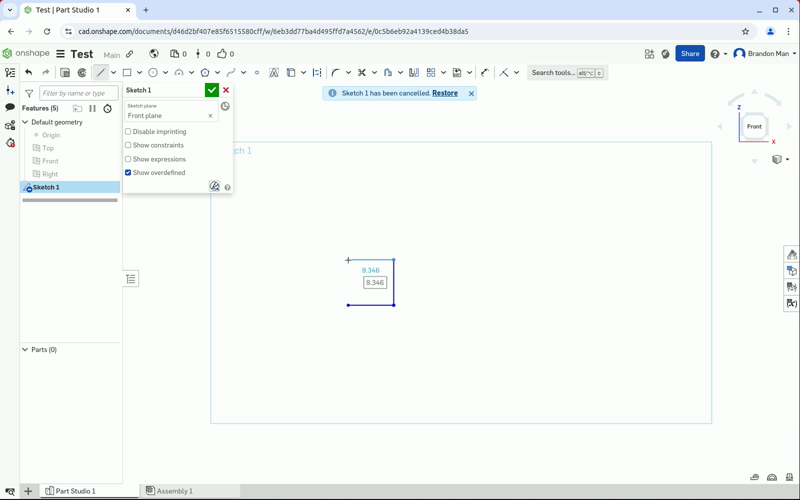
click(348, 259)
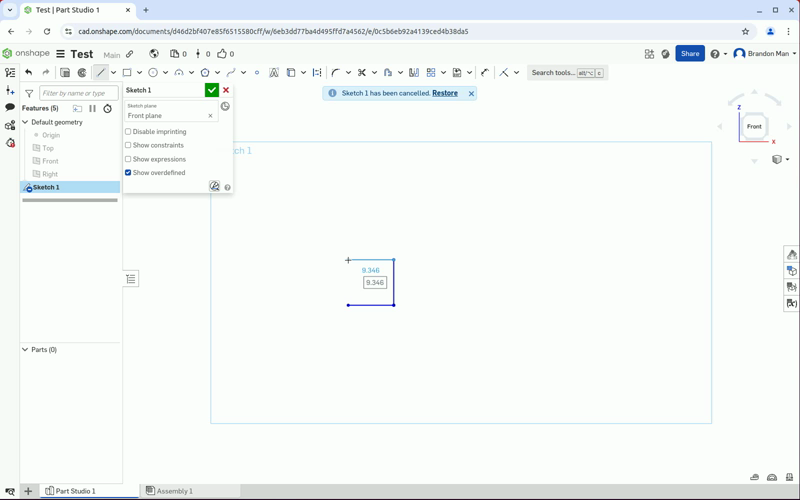
key_up(shift)
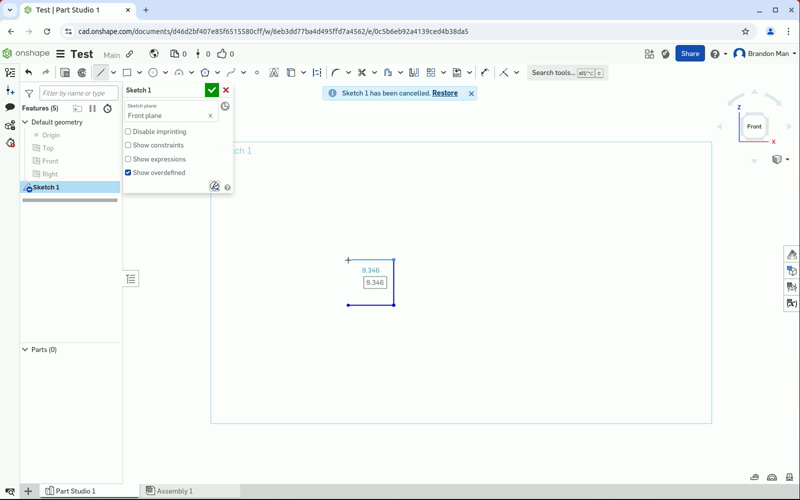
mouse_move(378, 259)
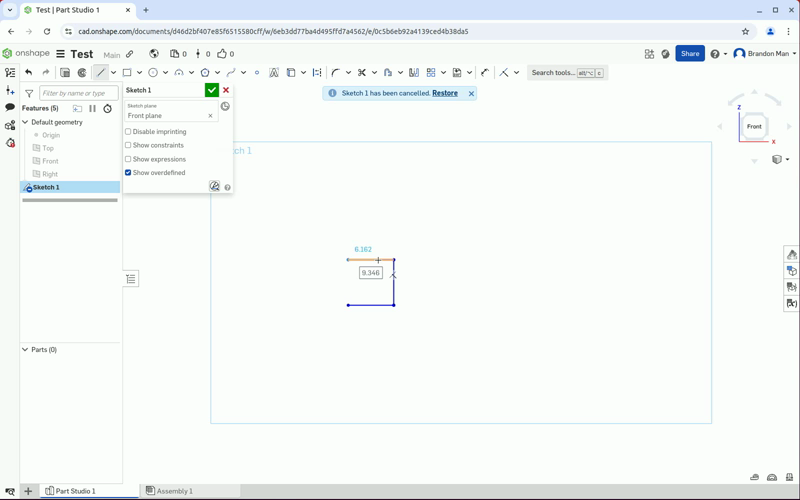
key_down(shift)
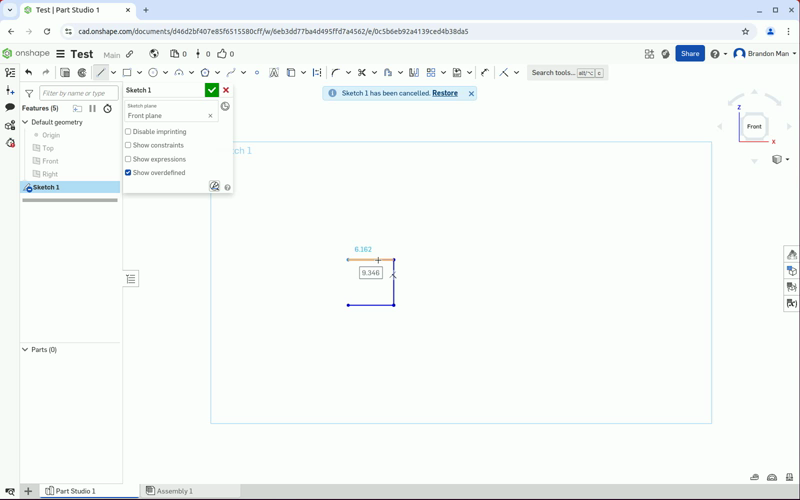
mouse_move(348, 305)
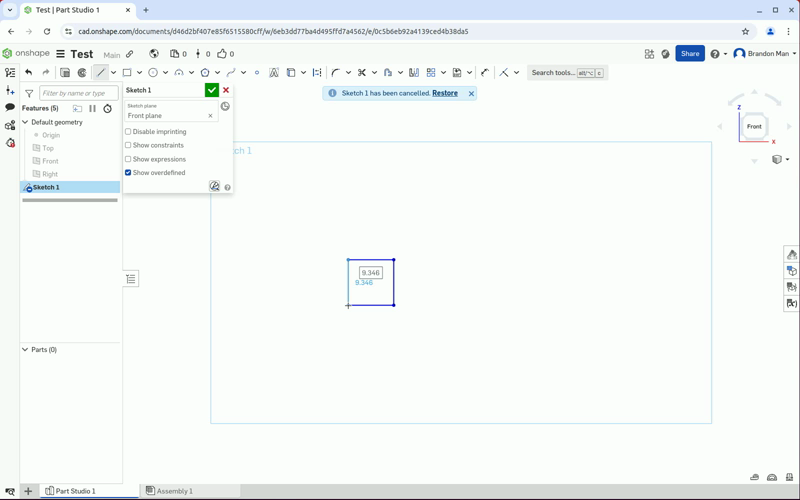
key_up(shift)
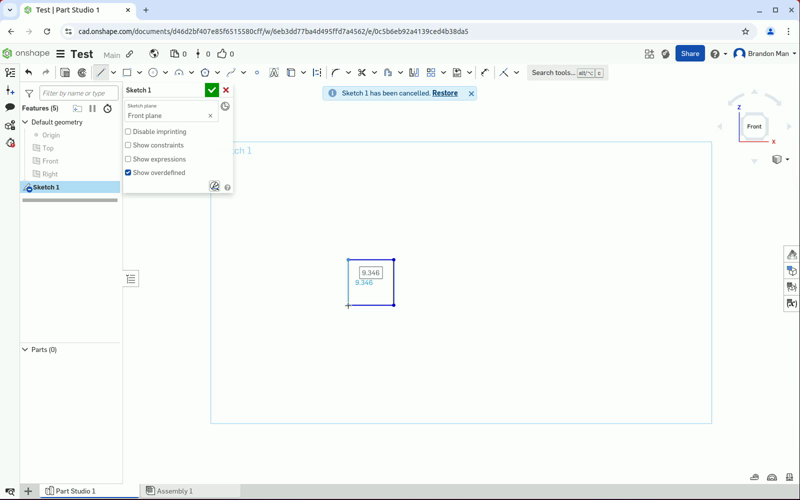
click(348, 305)
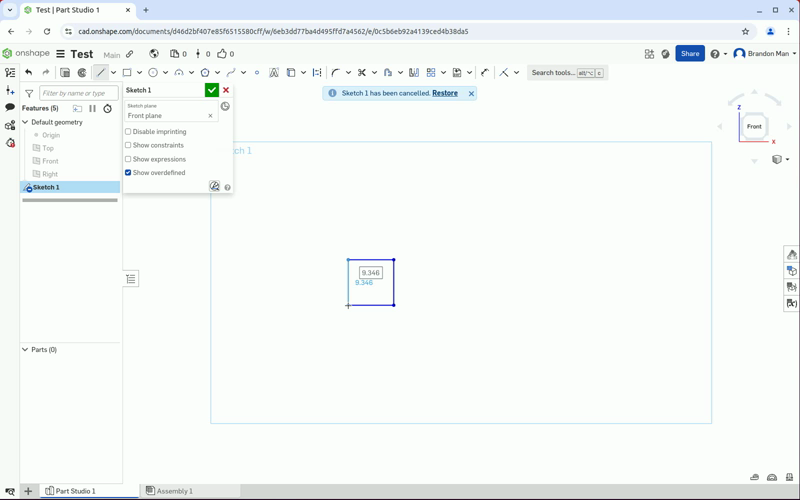
key(esc)
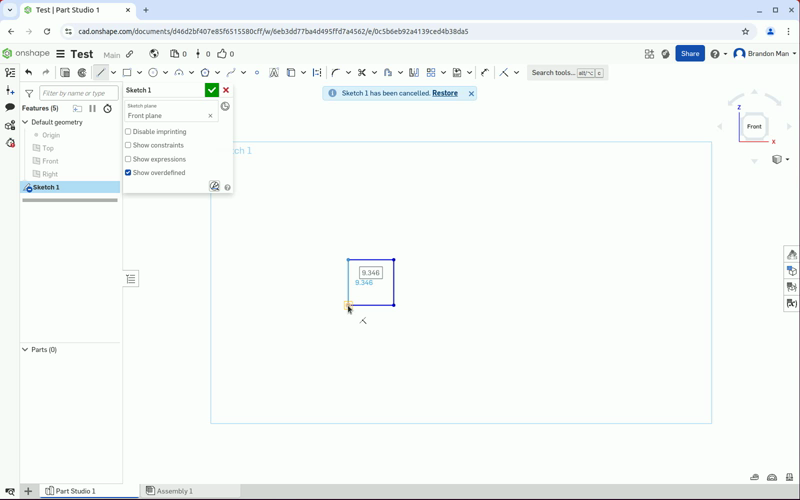
mouse_move(357, 294)
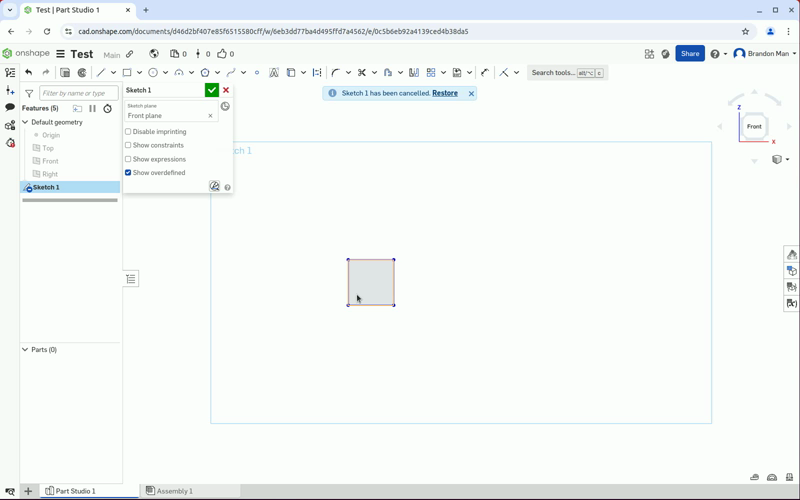
click(357, 294)
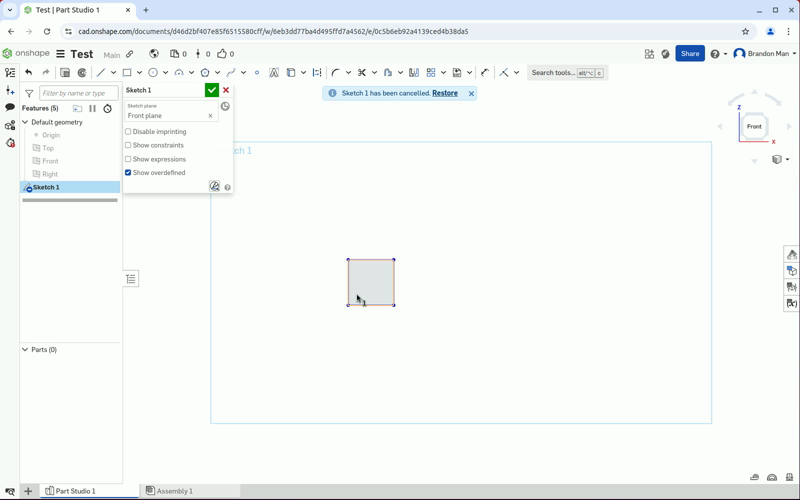
mouse_move(73, 352)
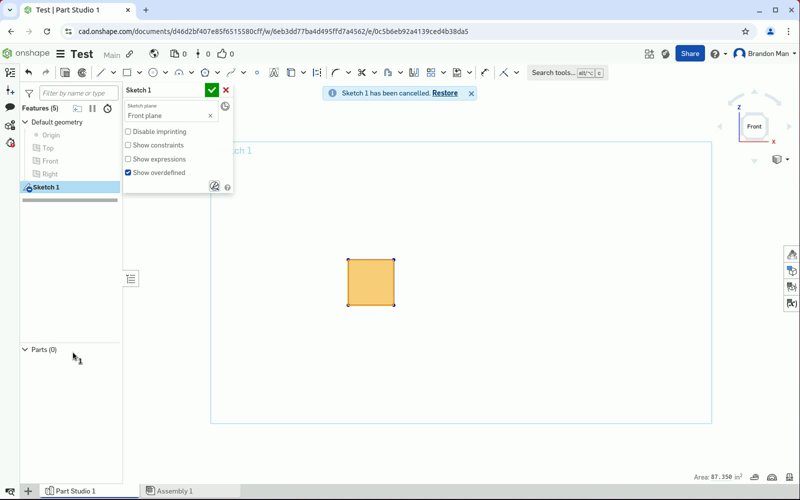
key(shift+y)
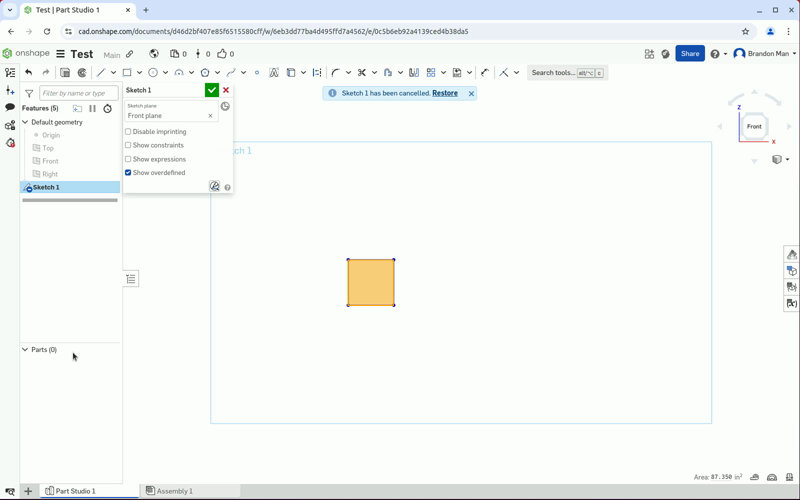
key(shift+e)
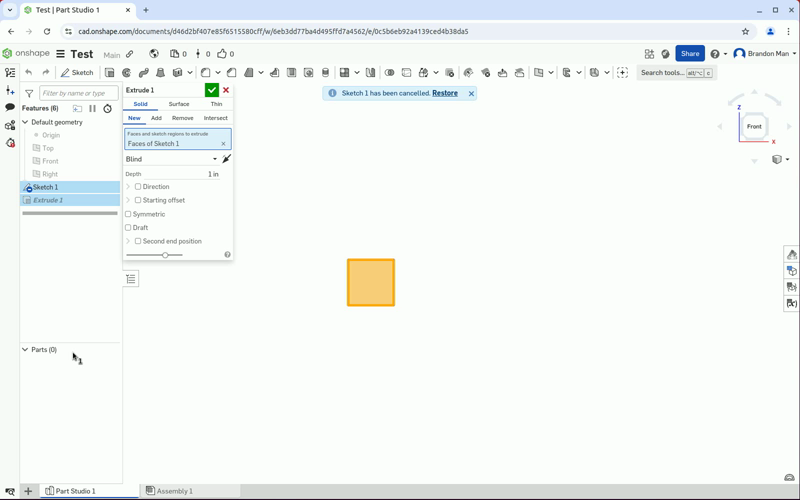
mouse_move(143, 106)
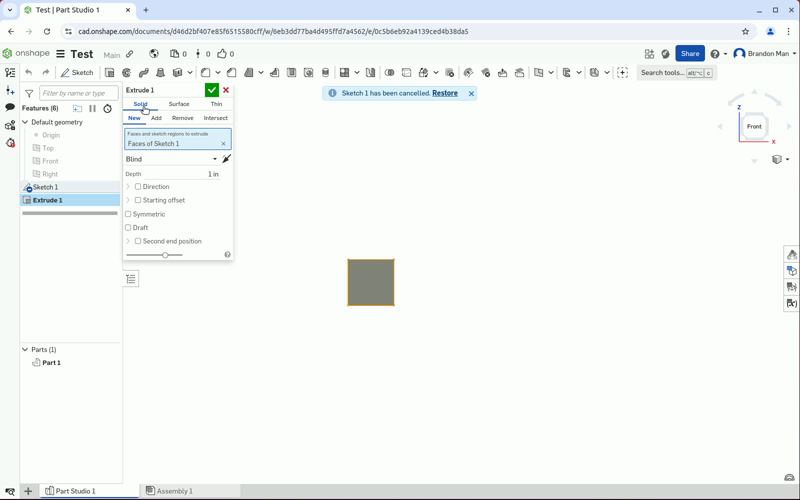
click(143, 106)
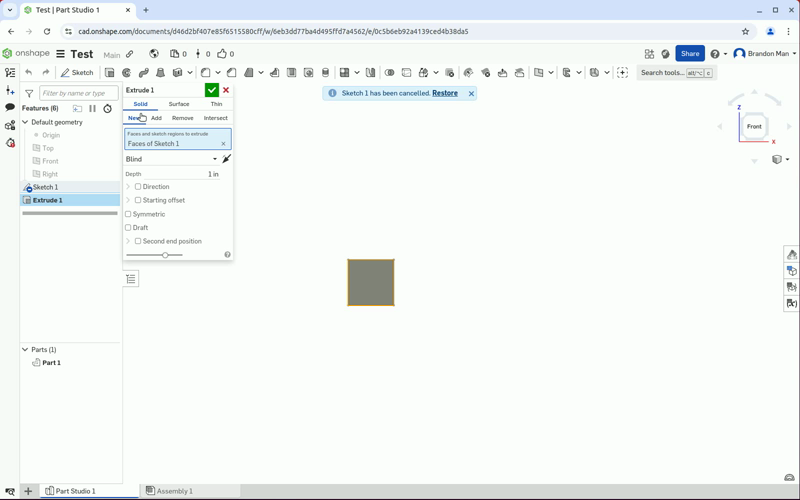
mouse_move(137, 120)
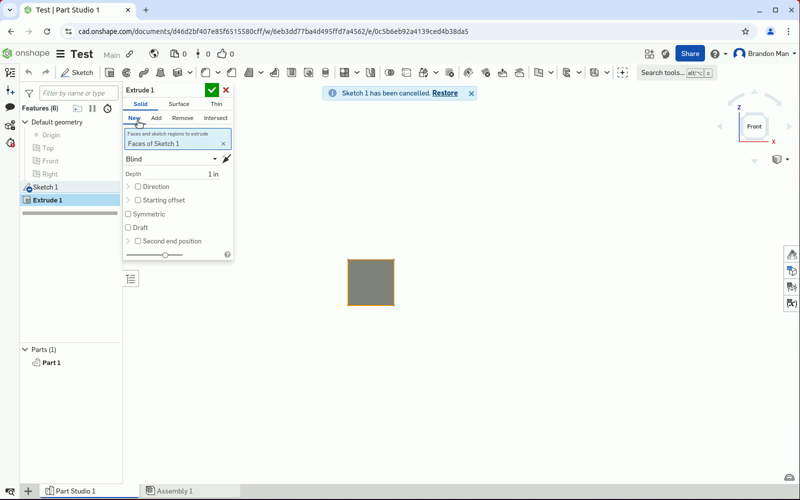
click(137, 120)
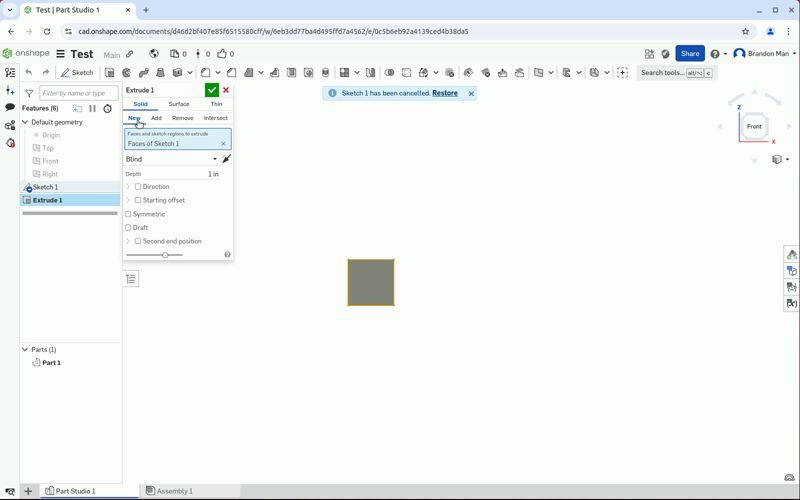
key(tab, 4)
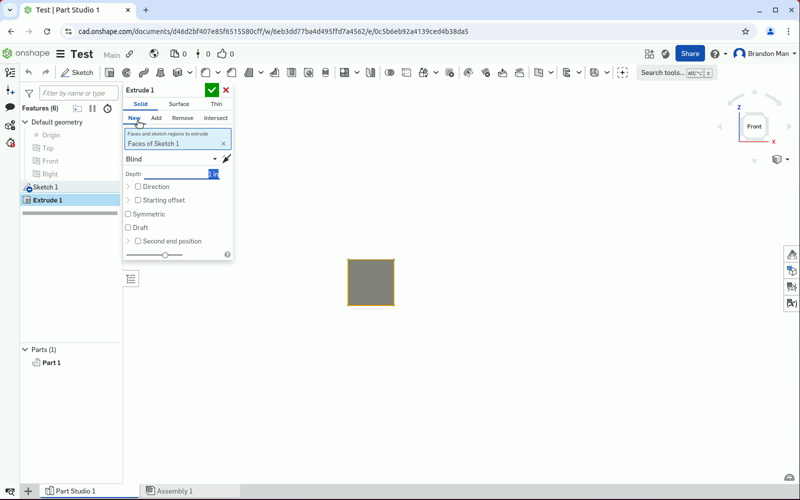
text(46.216)
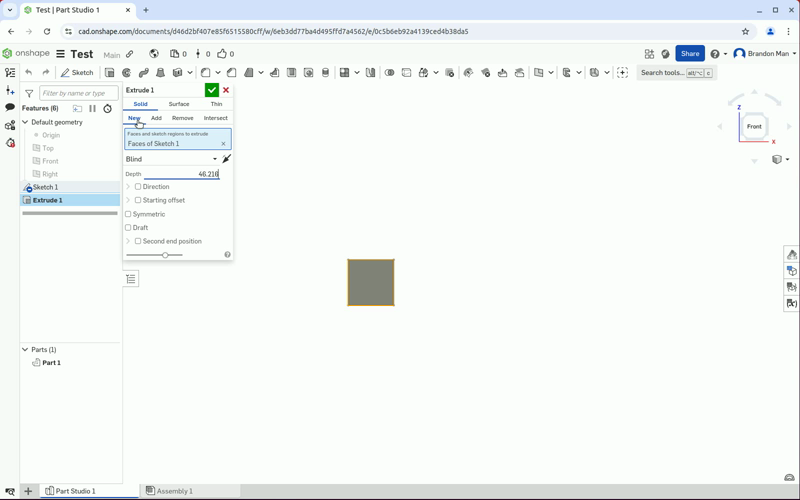
key(tab, 3)
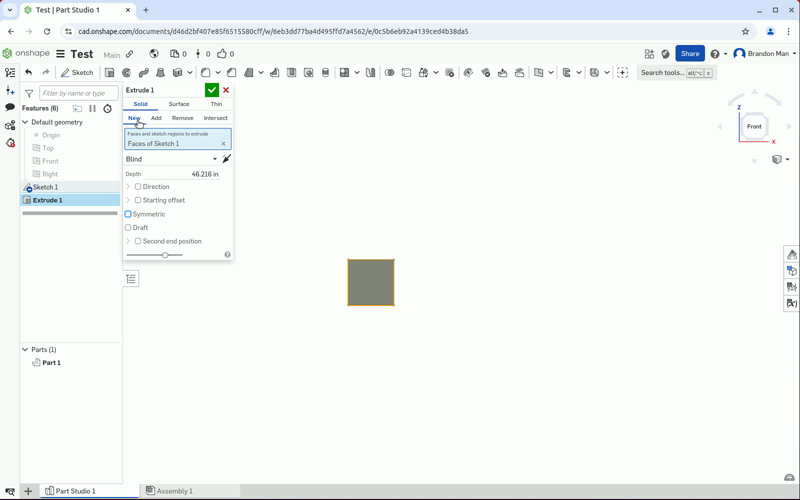
key(space)
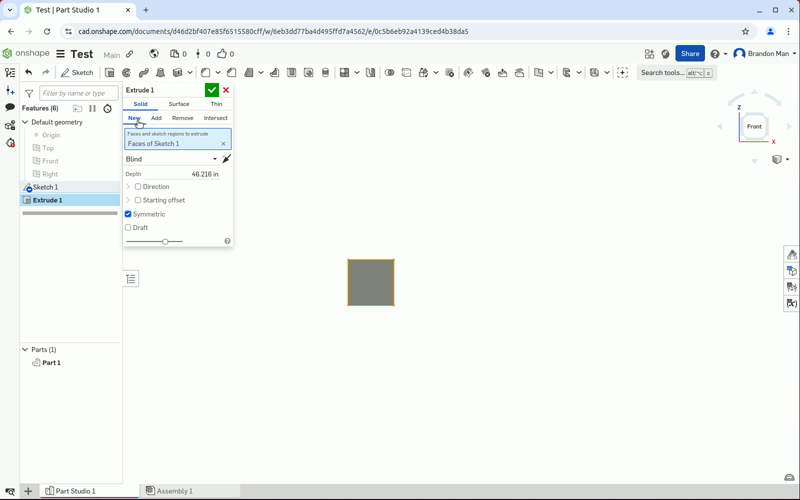
key(enter)
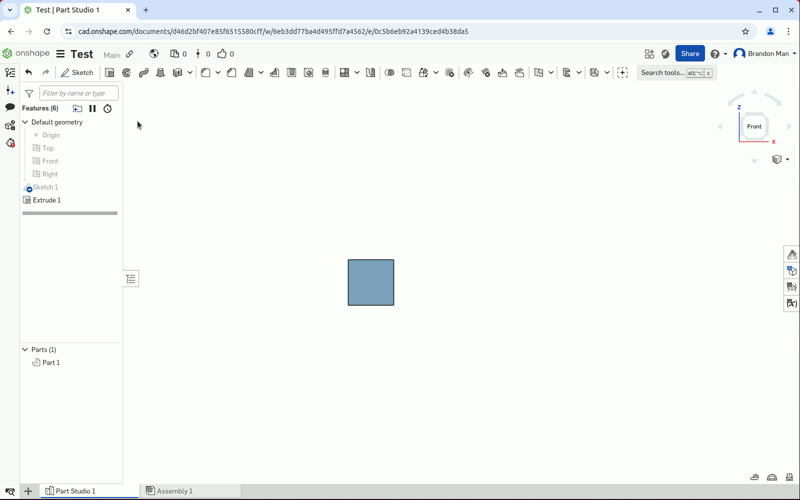
key(shift+h)
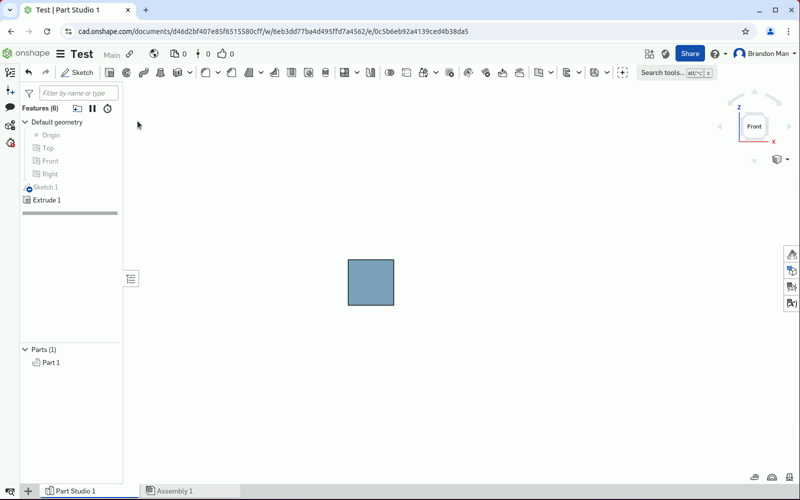
key(shift+h)
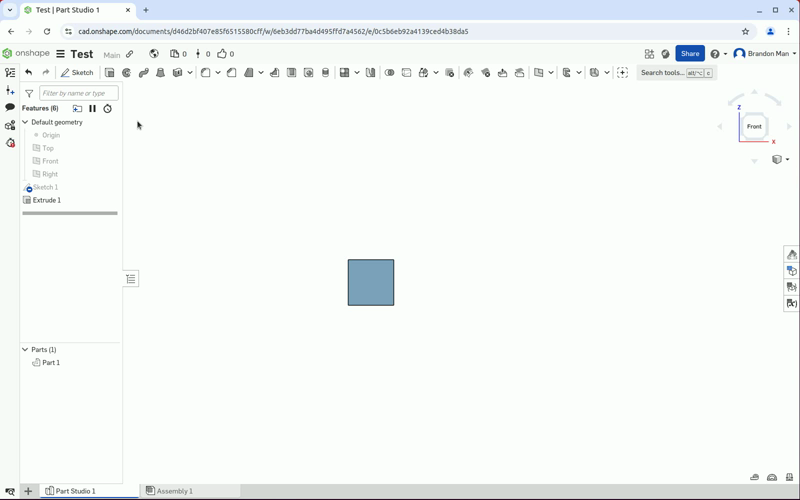
mouse_move(73, 189)
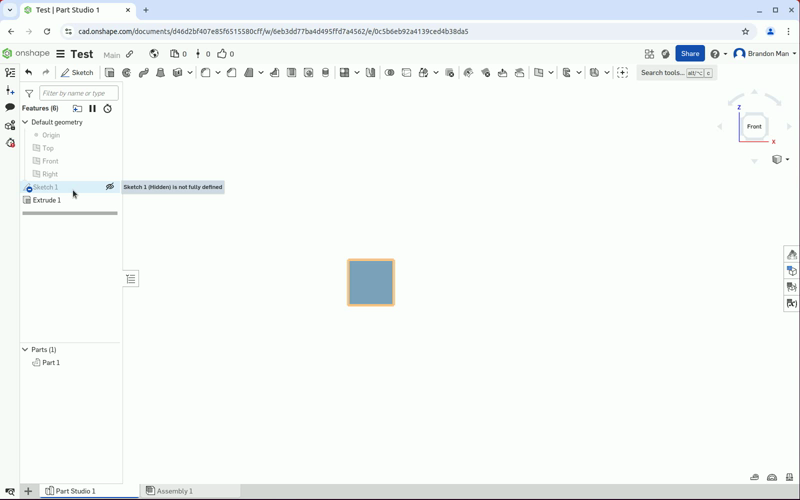
click(73, 189)
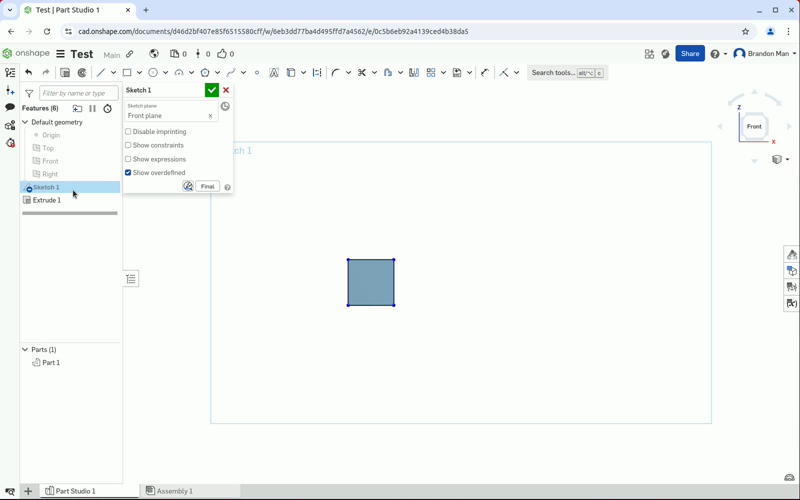
mouse_move(229, 92)
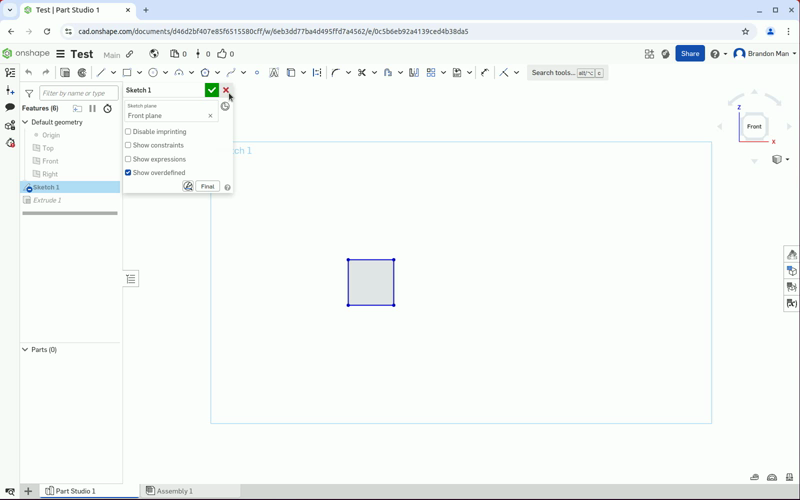
click(229, 92)
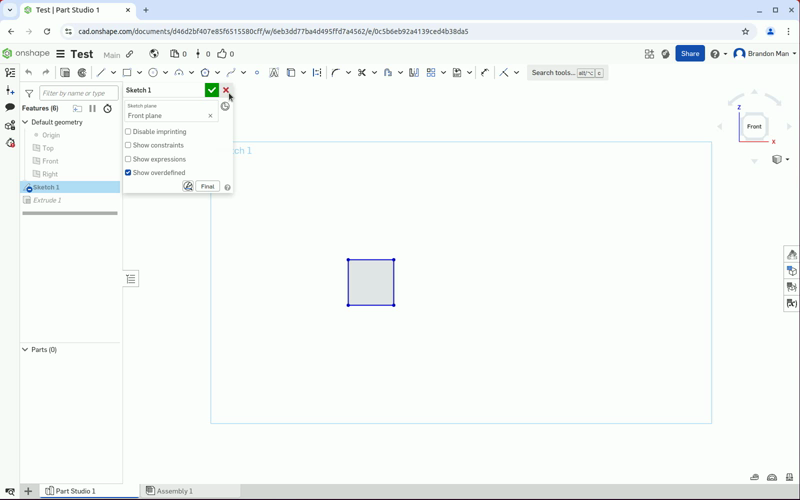
key(shift+s)
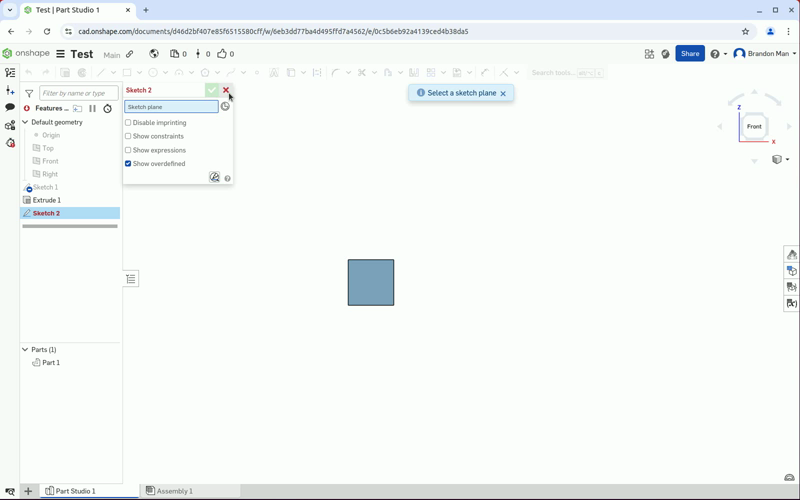
mouse_move(73, 163)
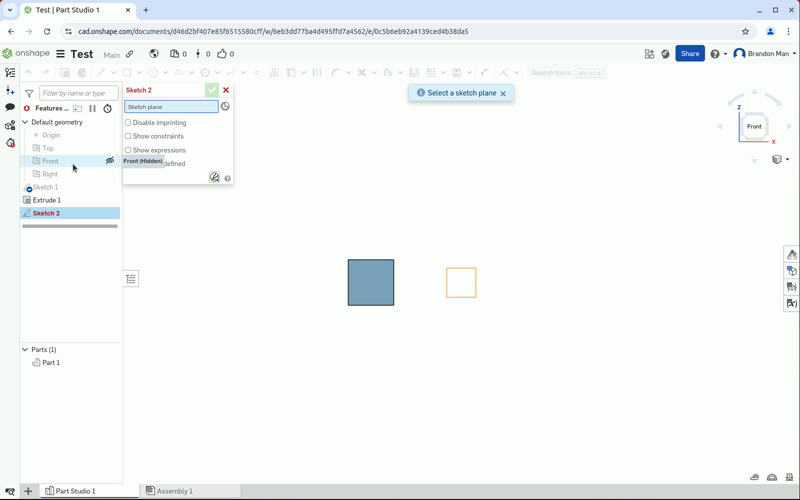
click(73, 163)
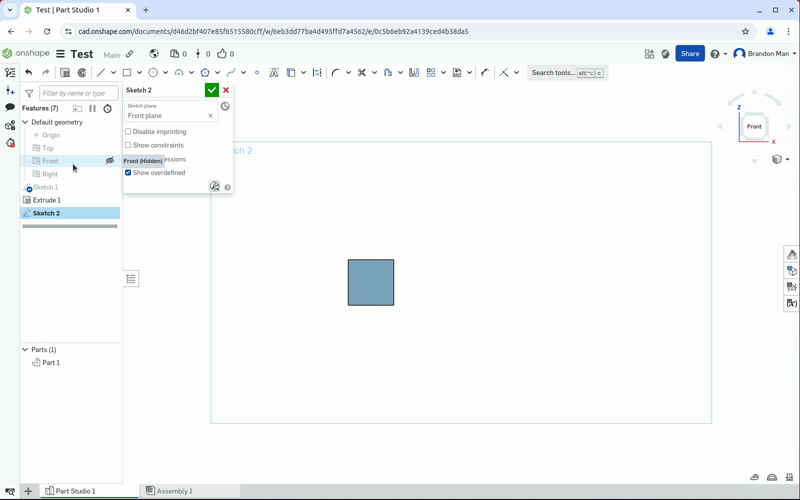
mouse_move(73, 352)
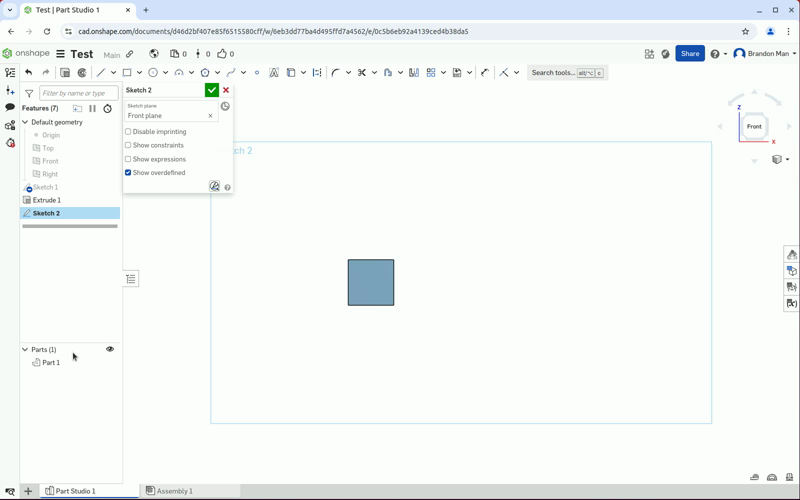
key(y)
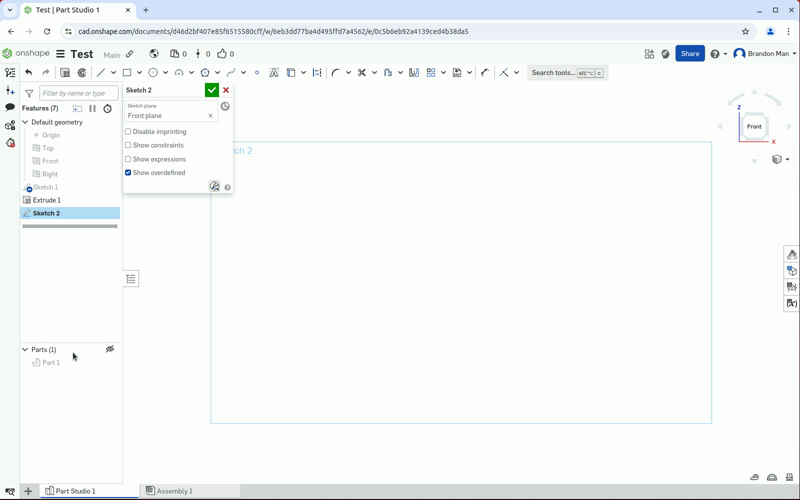
key(l)
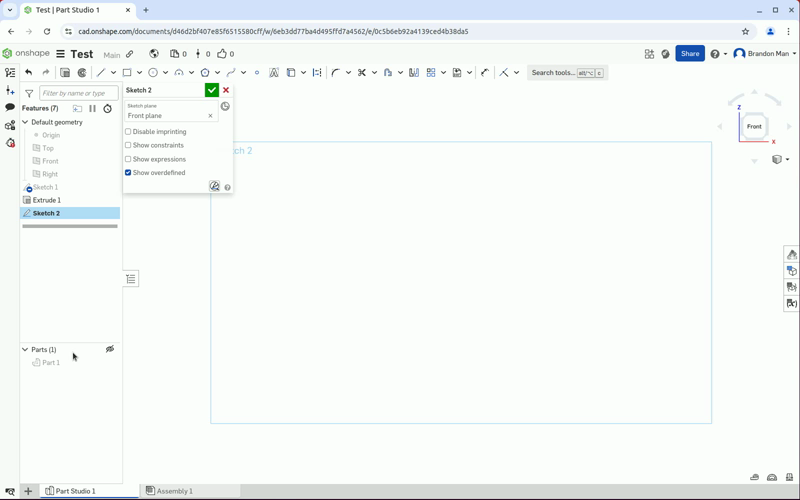
key_down(shift)
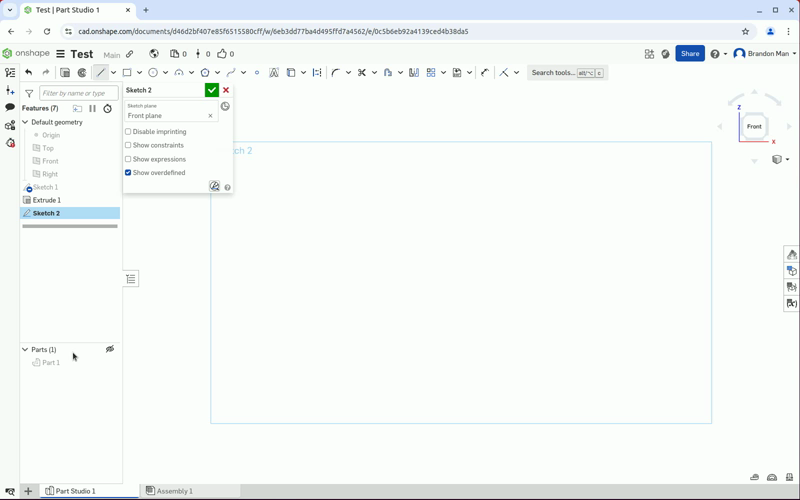
mouse_move(438, 305)
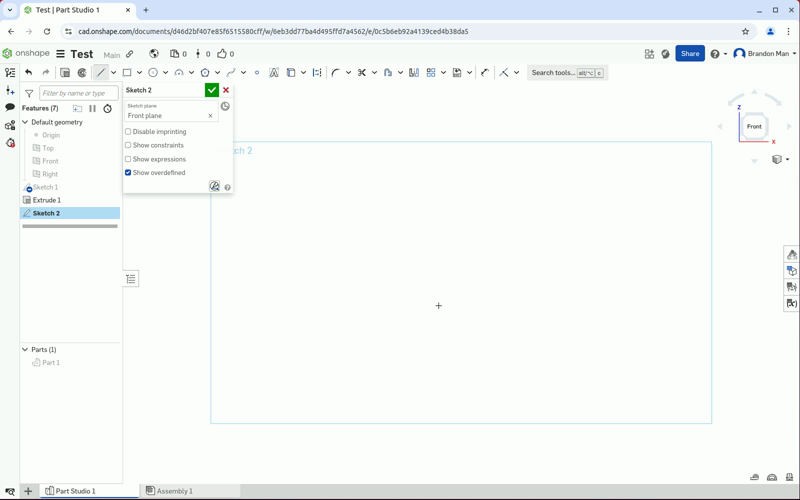
click(438, 305)
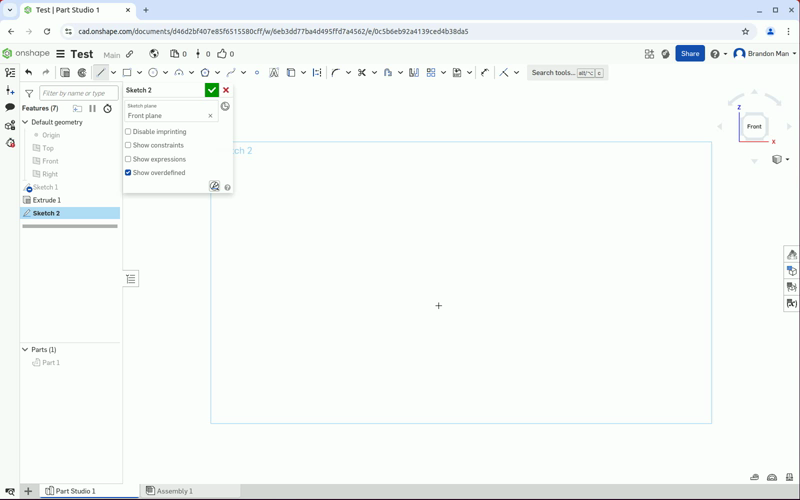
key_up(shift)
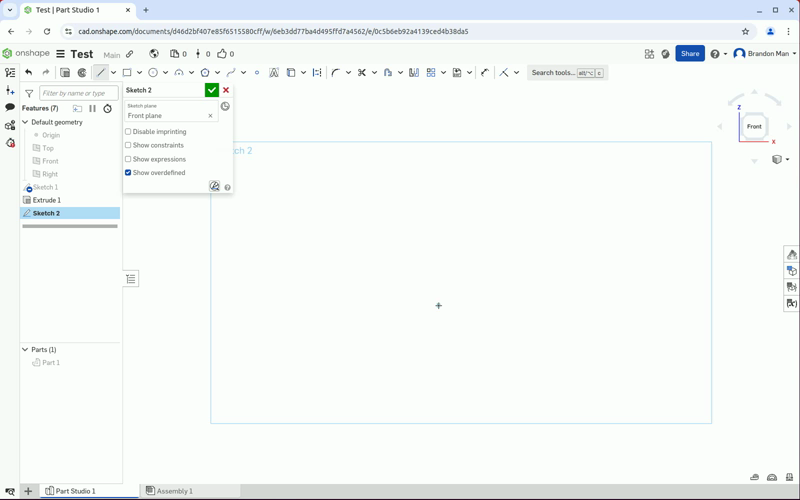
key_down(shift)
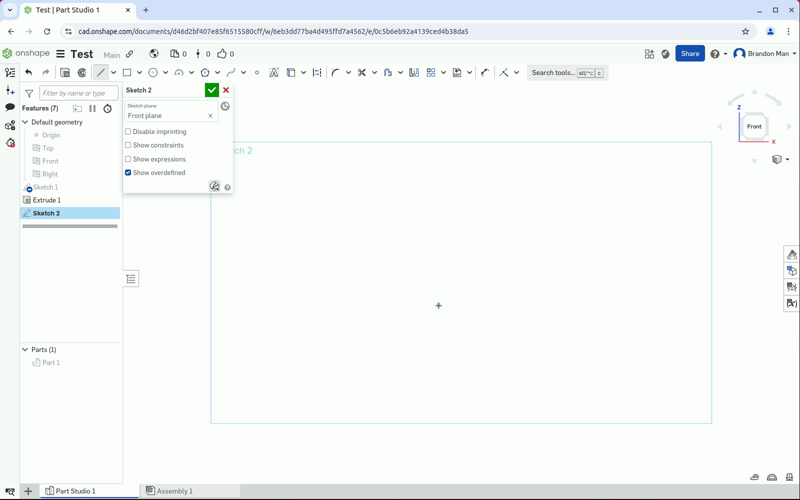
mouse_move(468, 305)
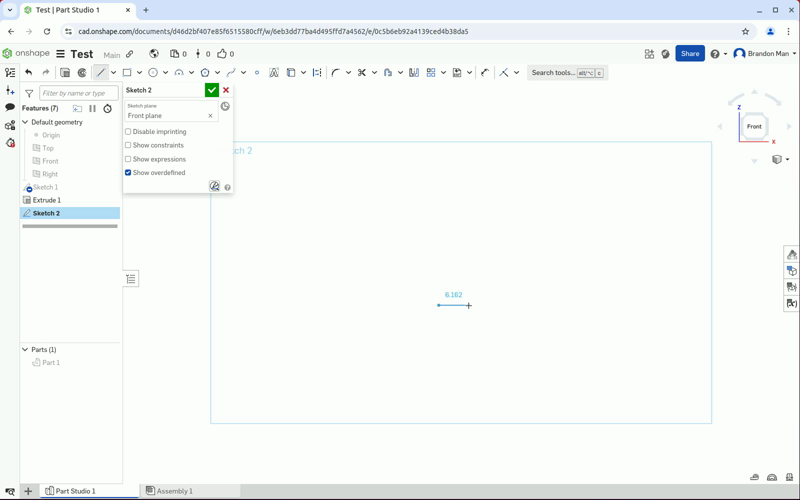
mouse_move(483, 305)
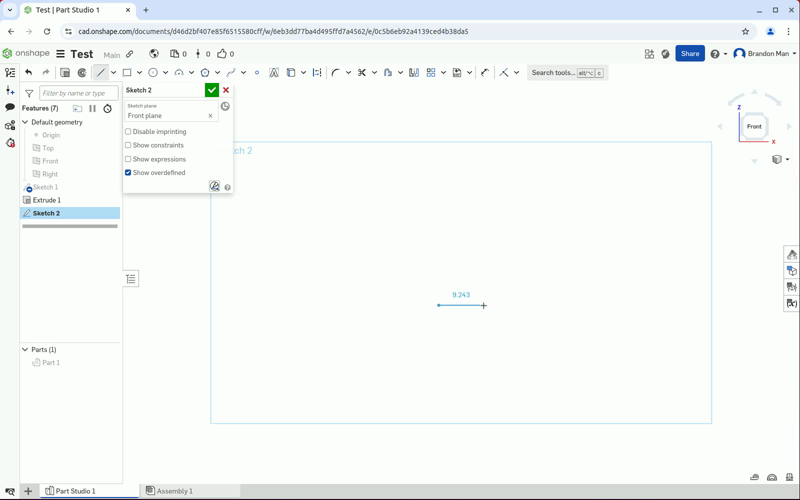
click(483, 305)
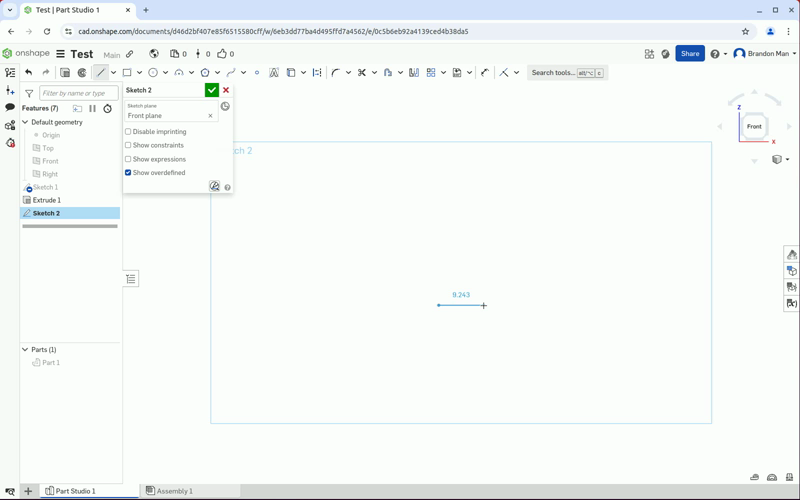
key_up(shift)
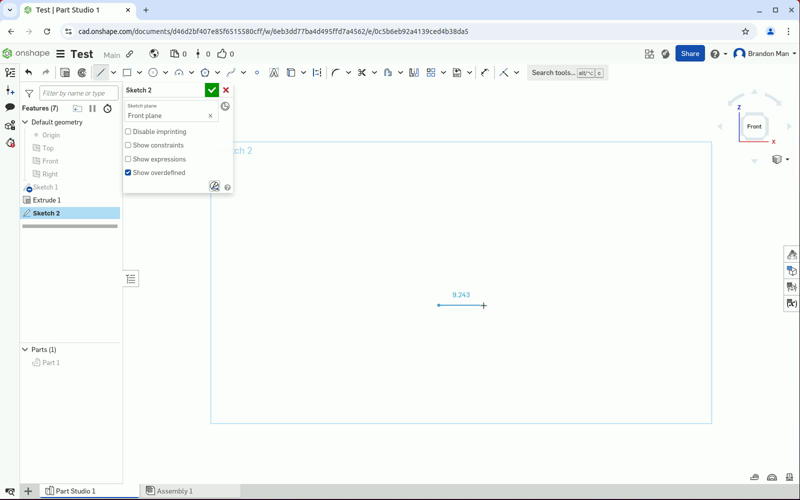
key_down(shift)
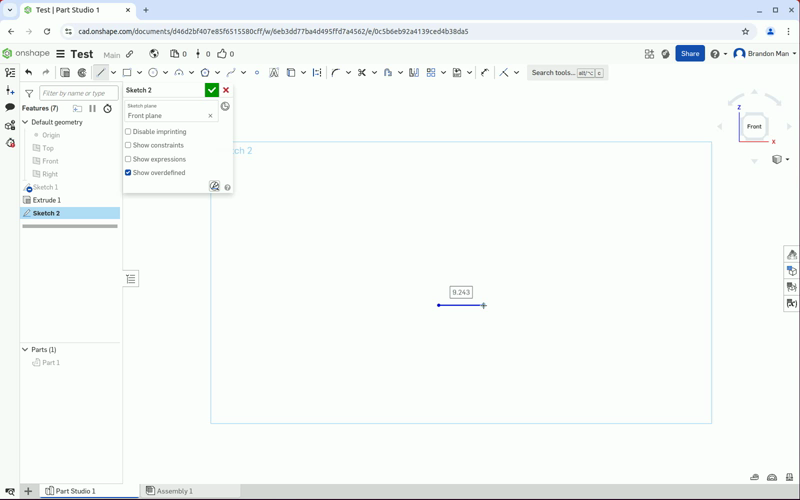
mouse_move(513, 305)
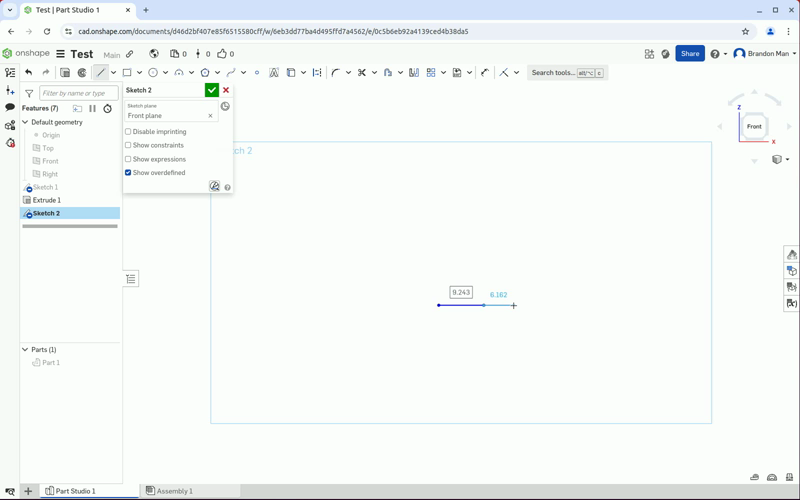
mouse_move(483, 259)
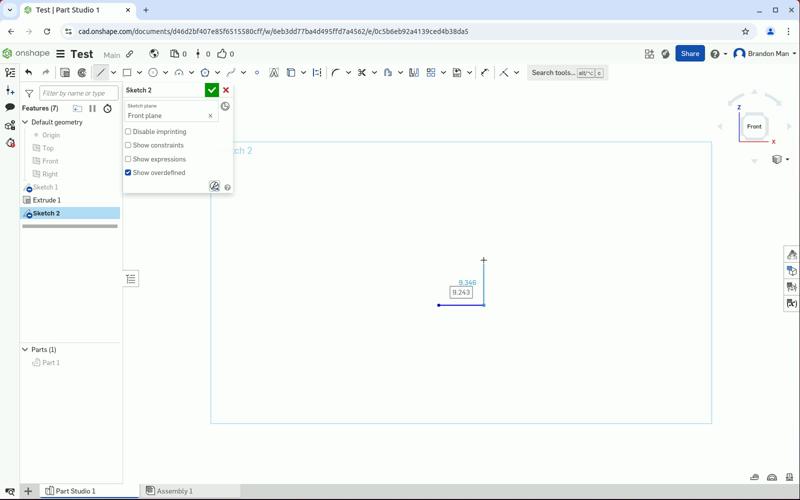
click(483, 259)
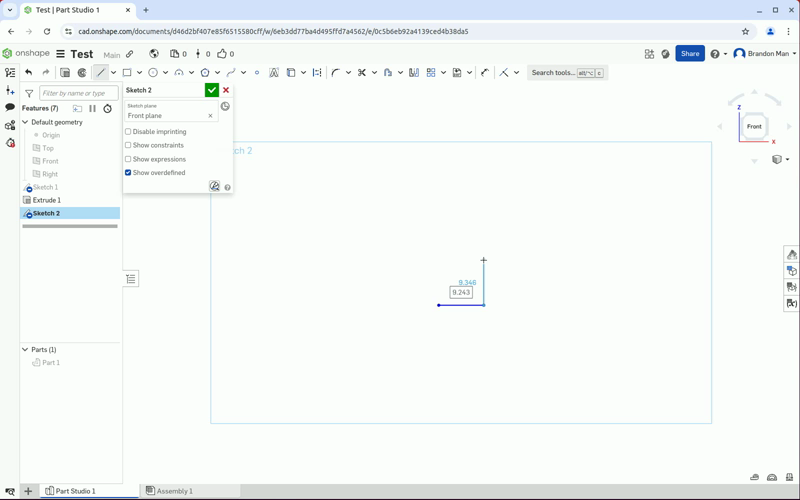
key_up(shift)
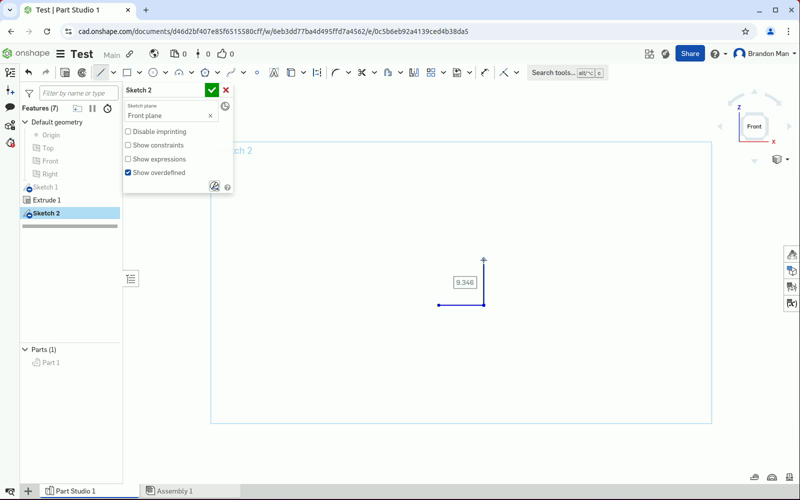
key_down(shift)
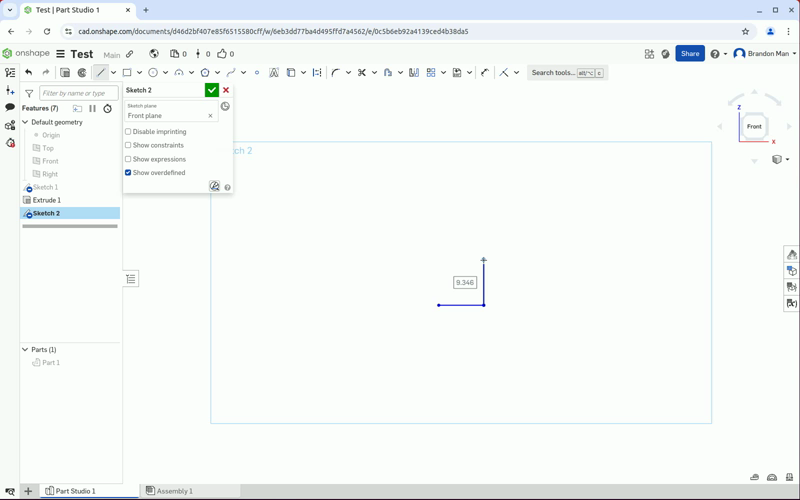
mouse_move(513, 259)
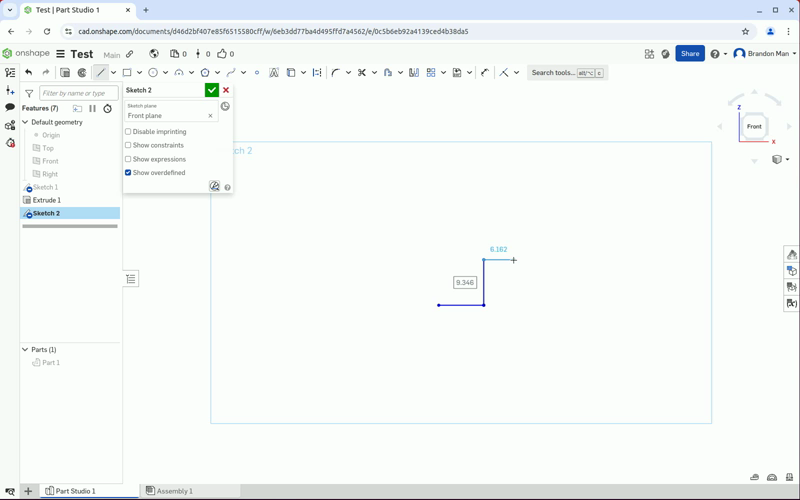
mouse_move(438, 259)
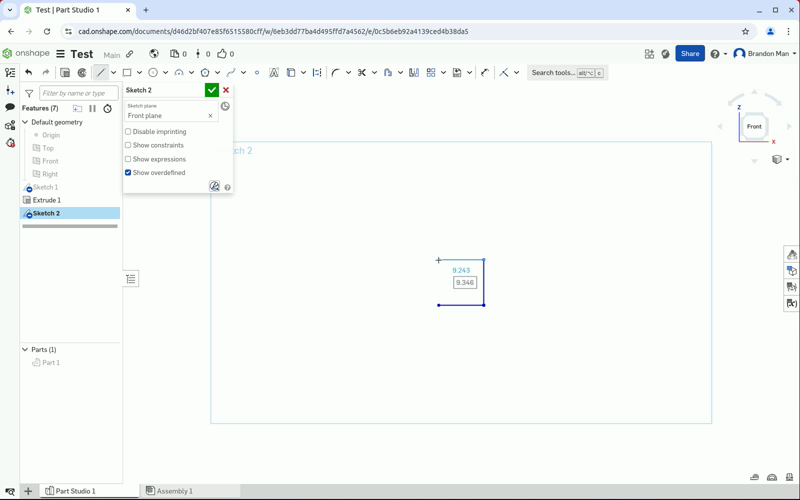
click(438, 259)
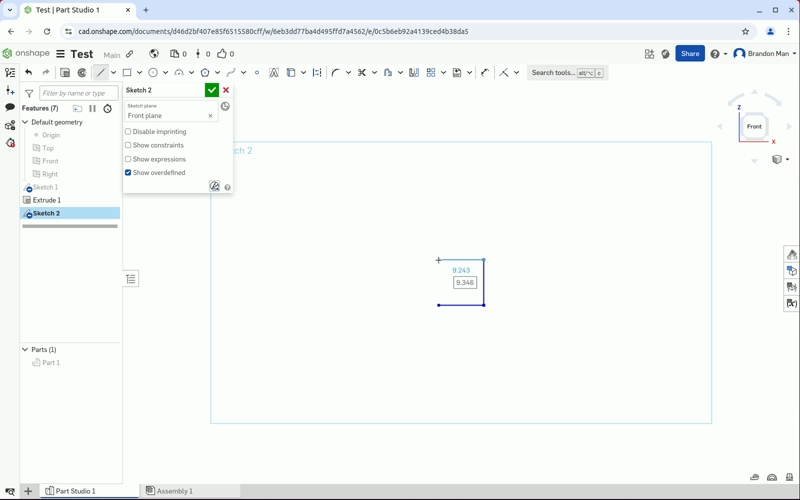
key_up(shift)
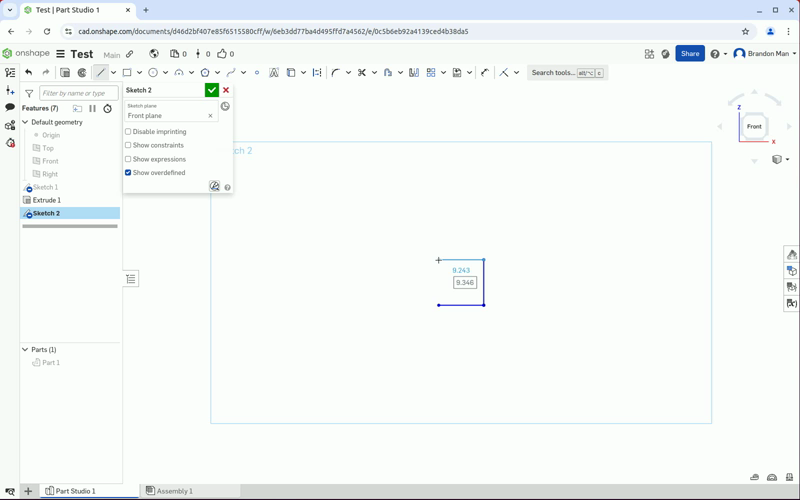
mouse_move(468, 259)
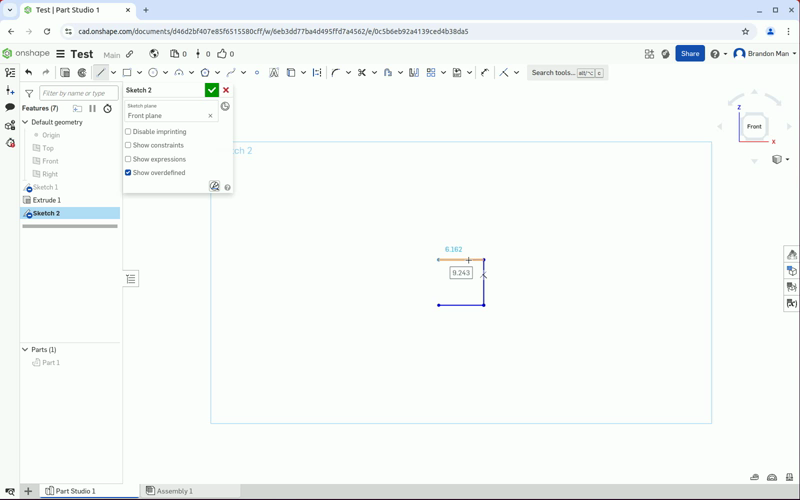
key_down(shift)
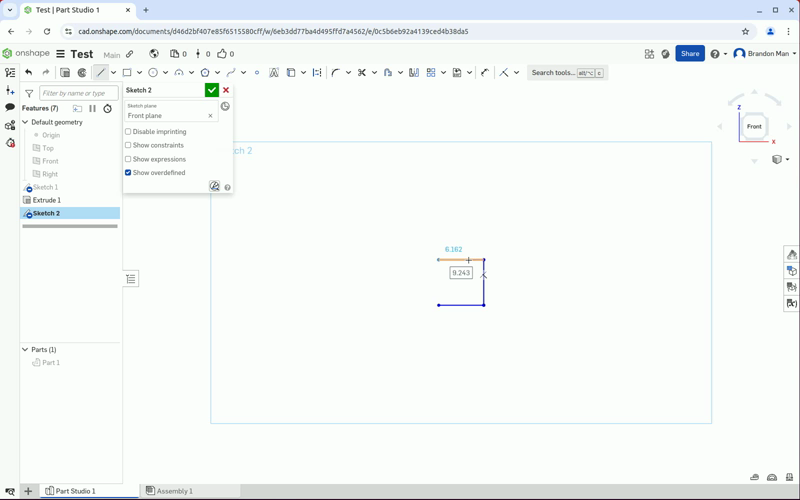
mouse_move(438, 305)
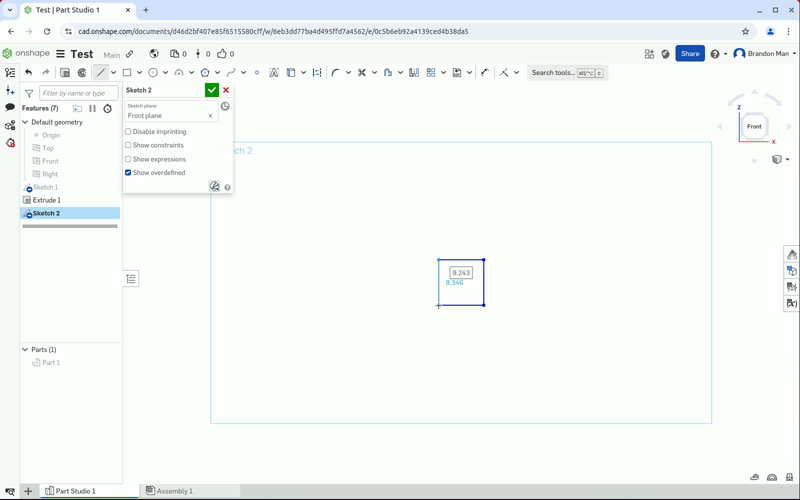
key_up(shift)
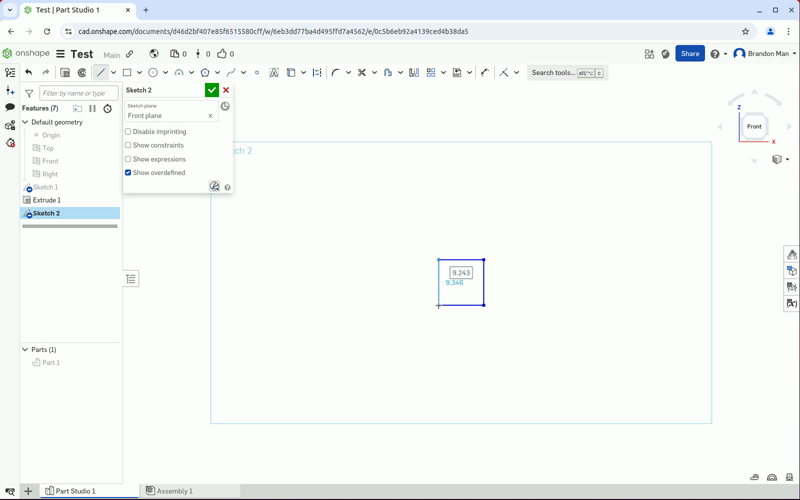
click(438, 305)
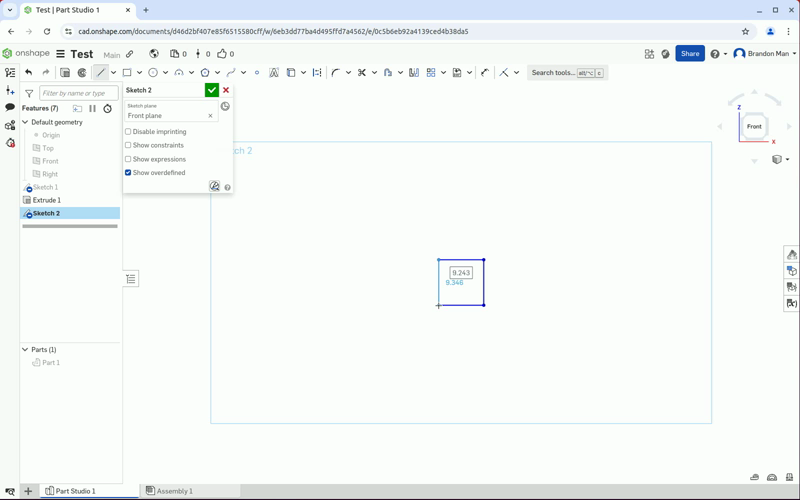
key(esc)
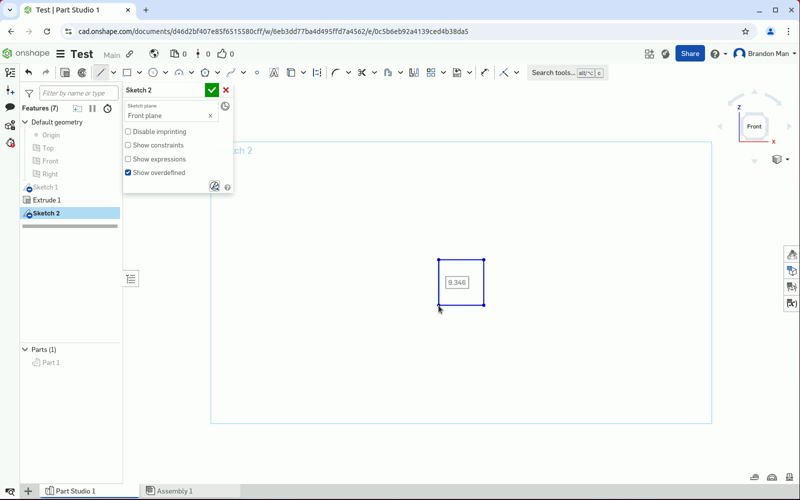
mouse_move(471, 289)
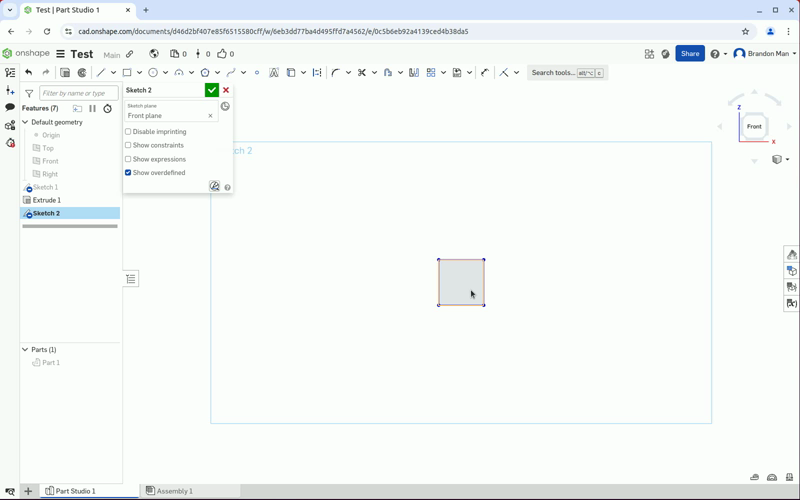
click(471, 289)
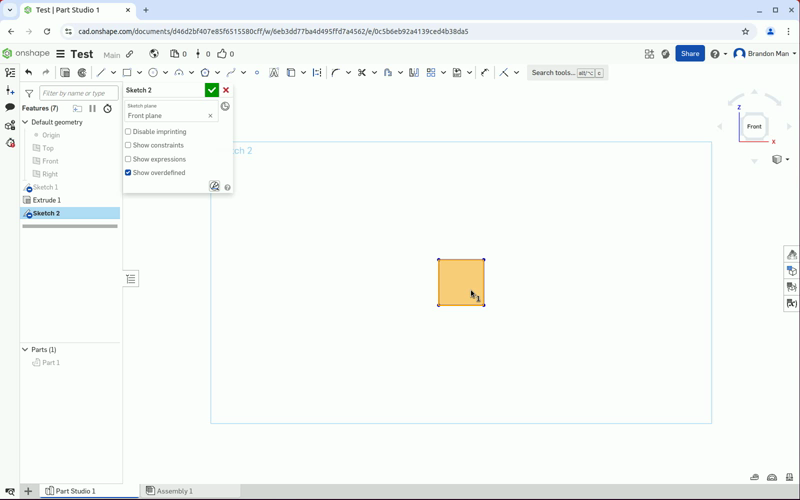
mouse_move(73, 352)
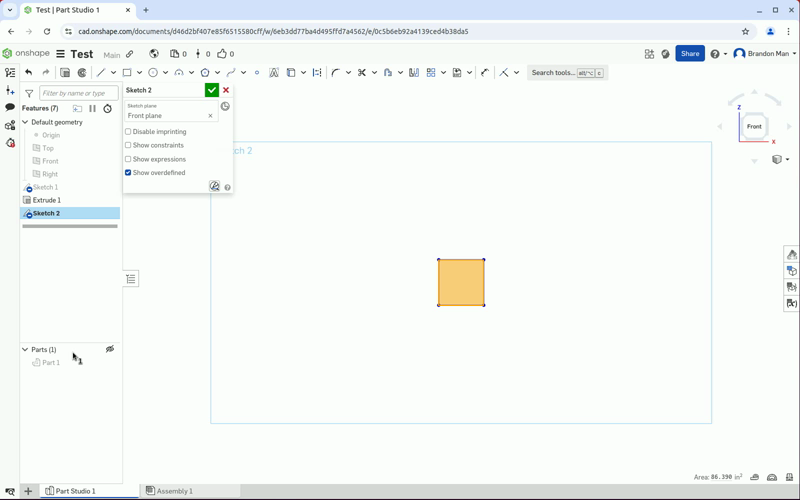
key(shift+y)
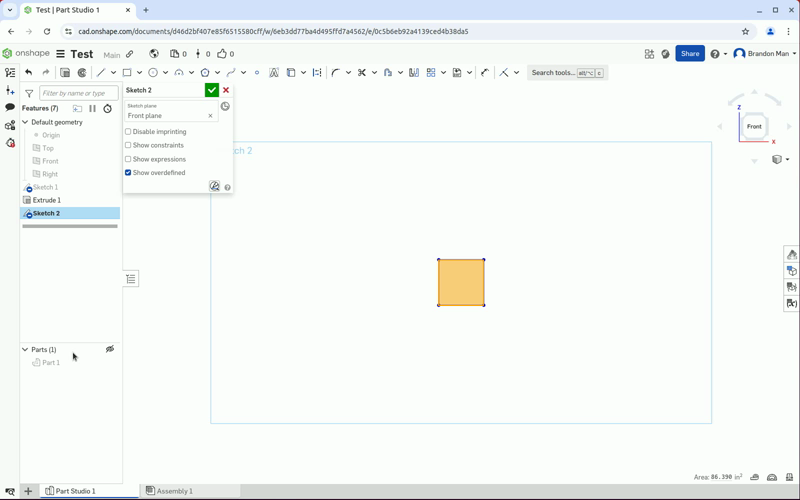
key(shift+e)
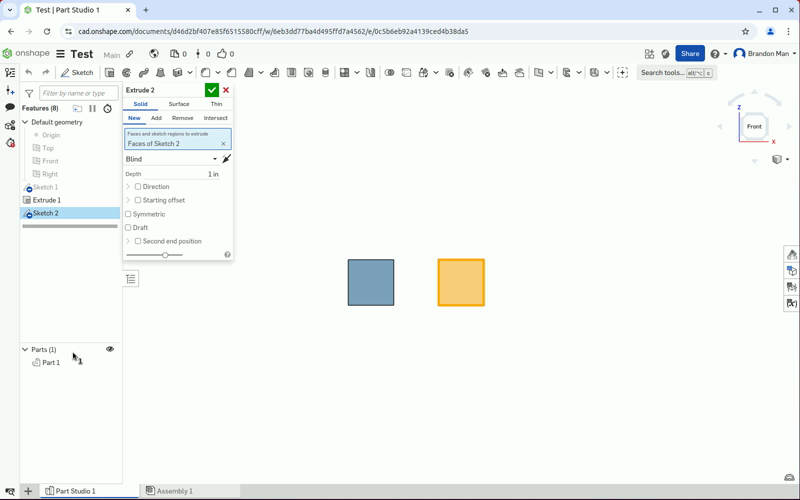
mouse_move(143, 106)
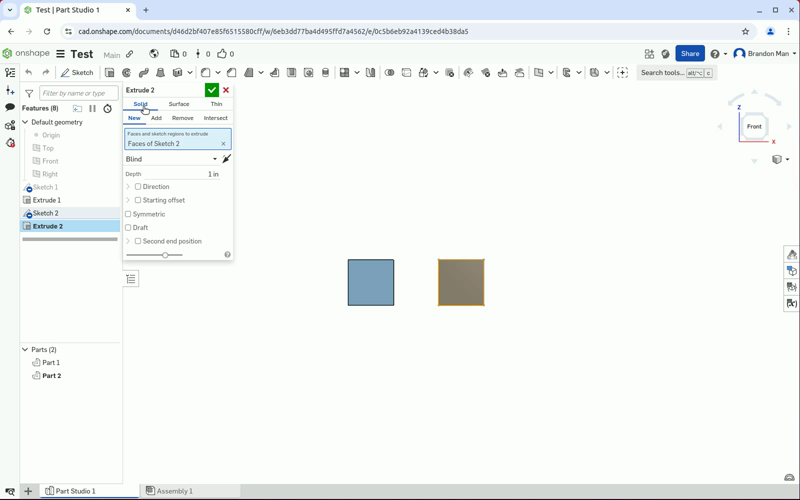
click(143, 106)
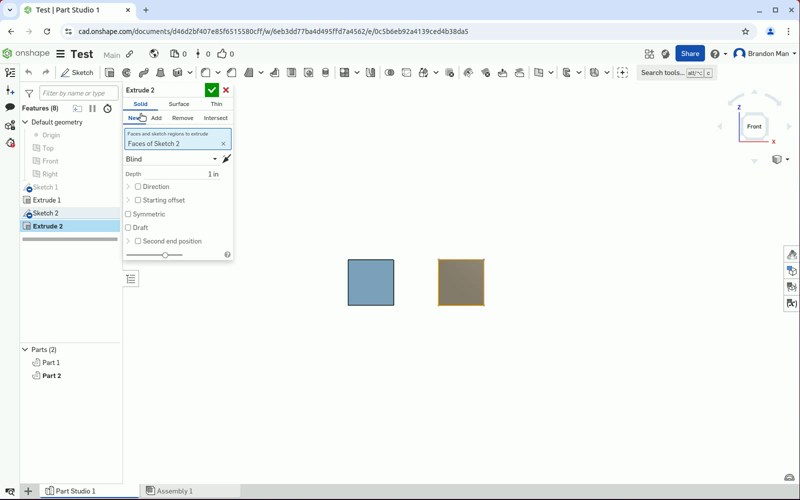
mouse_move(137, 120)
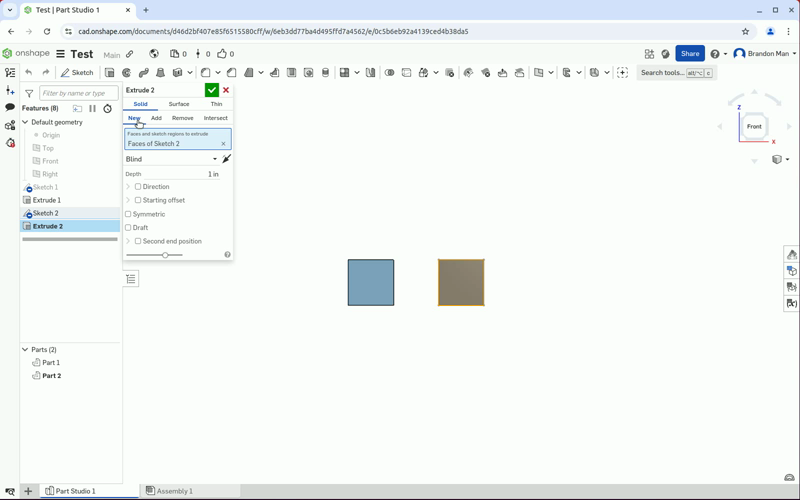
click(137, 120)
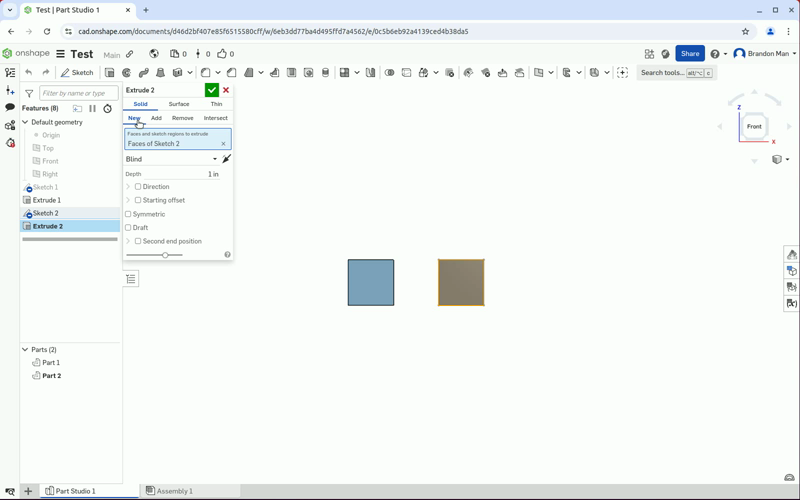
key(tab, 4)
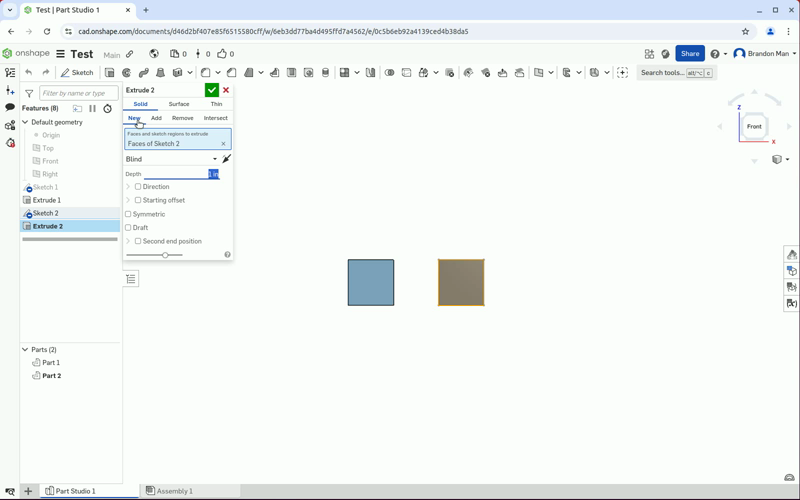
text(46.216)
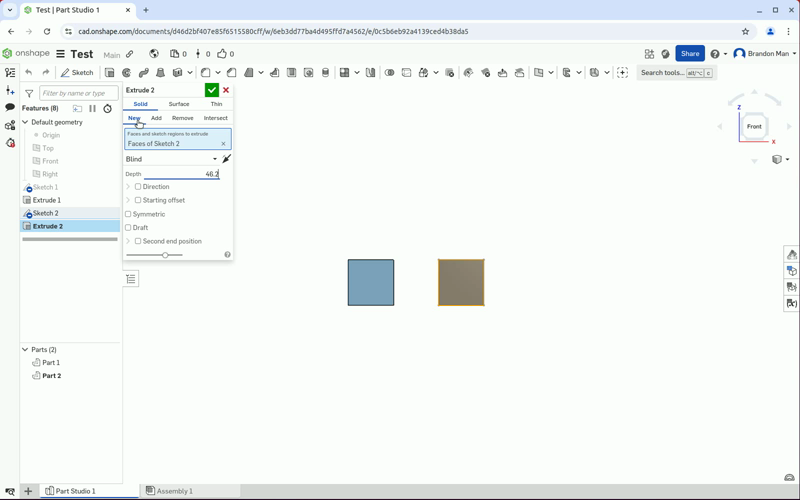
key(tab, 3)
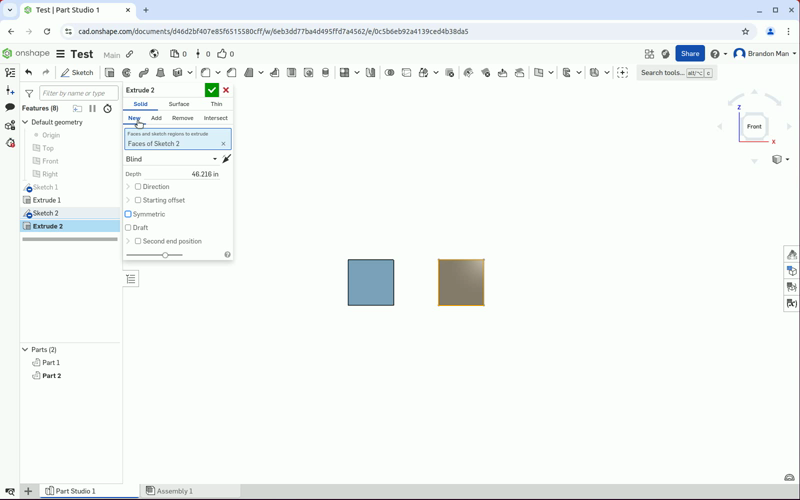
key(space)
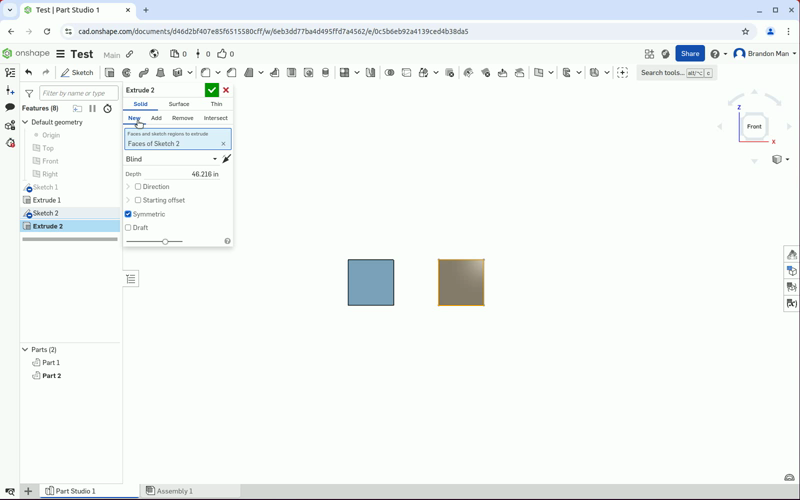
key(enter)
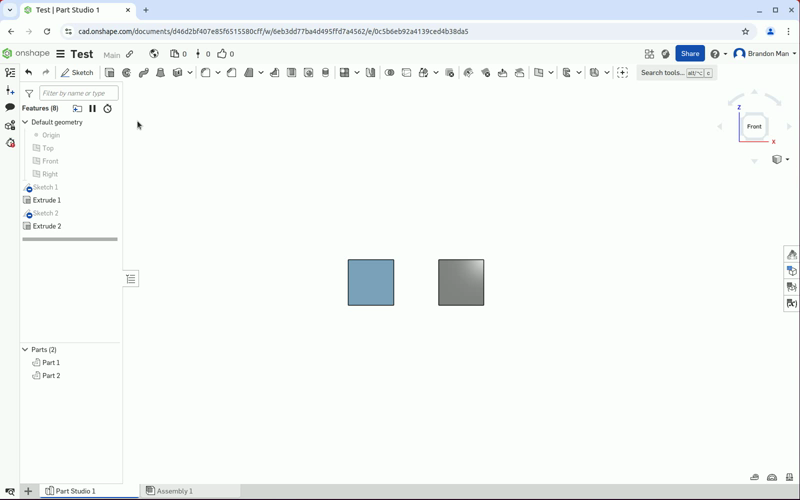
key(shift+h)
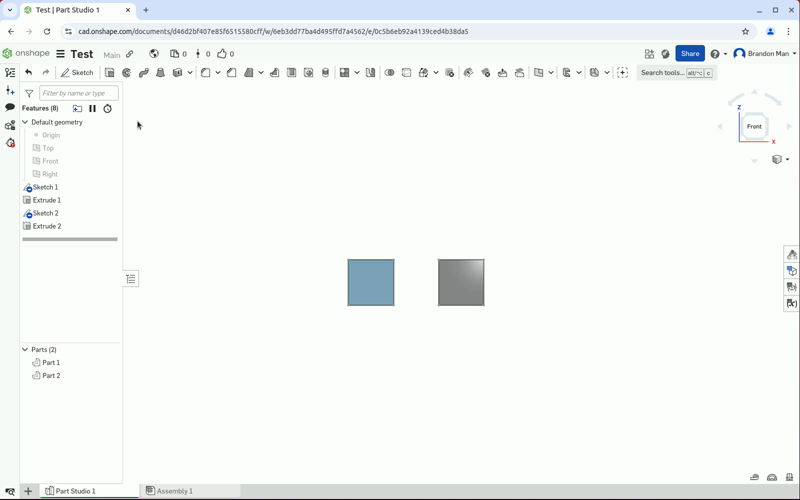
key(shift+h)
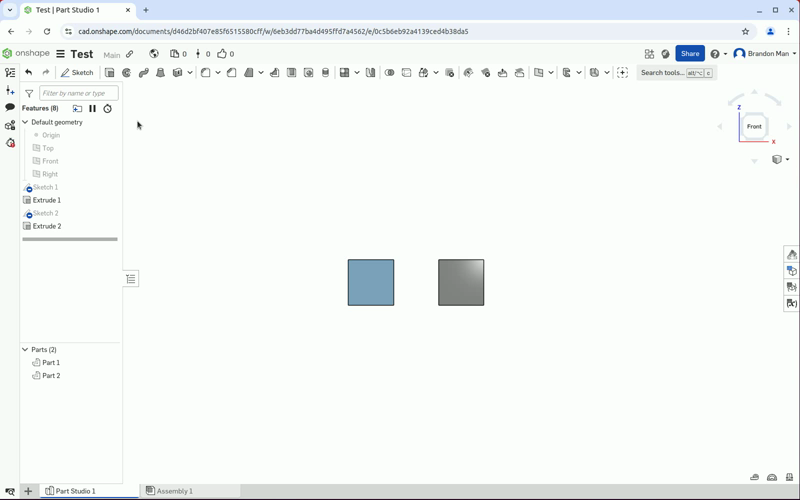
mouse_move(73, 189)
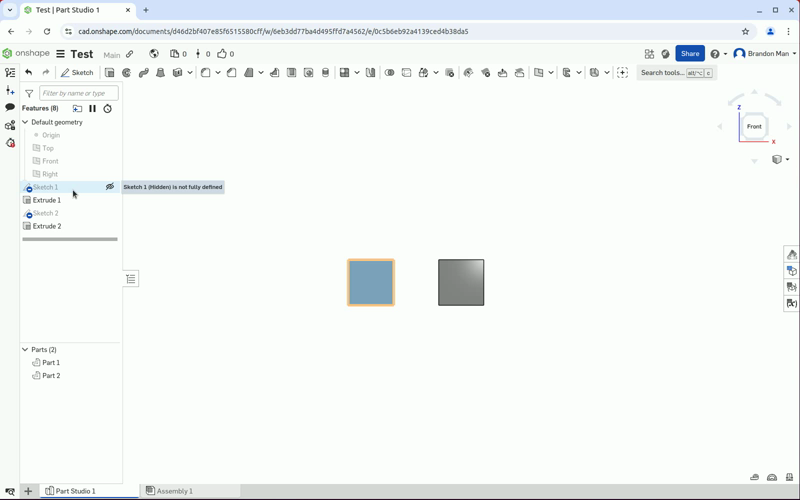
click(73, 189)
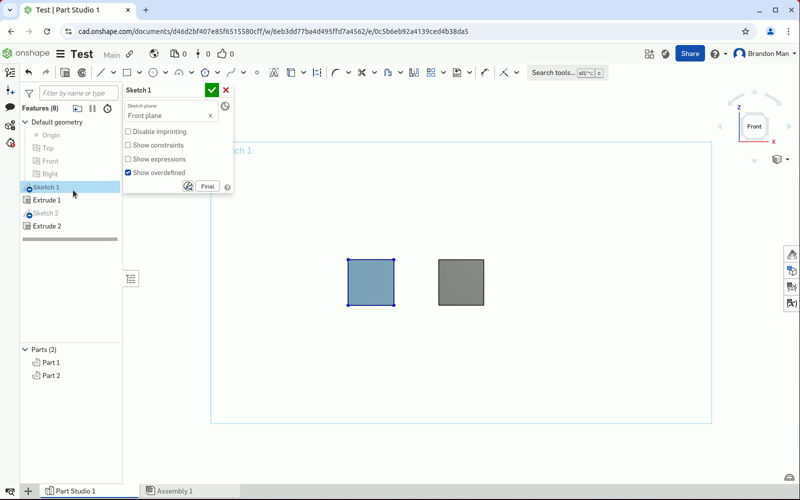
mouse_move(229, 92)
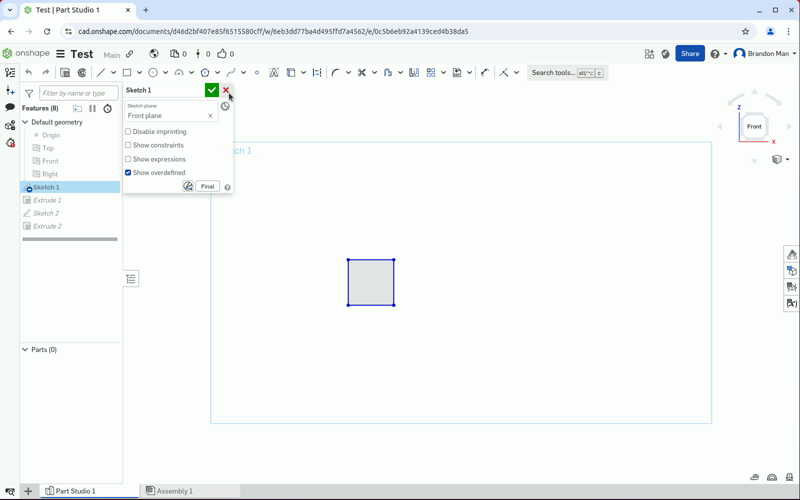
click(229, 92)
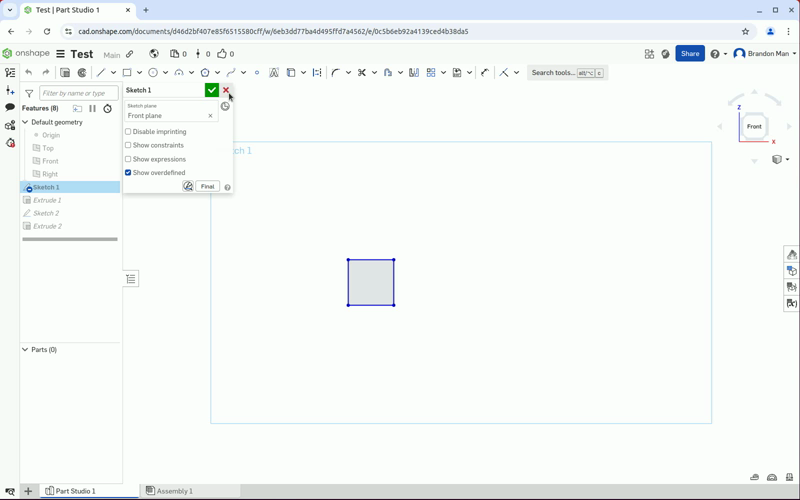
key(shift+s)
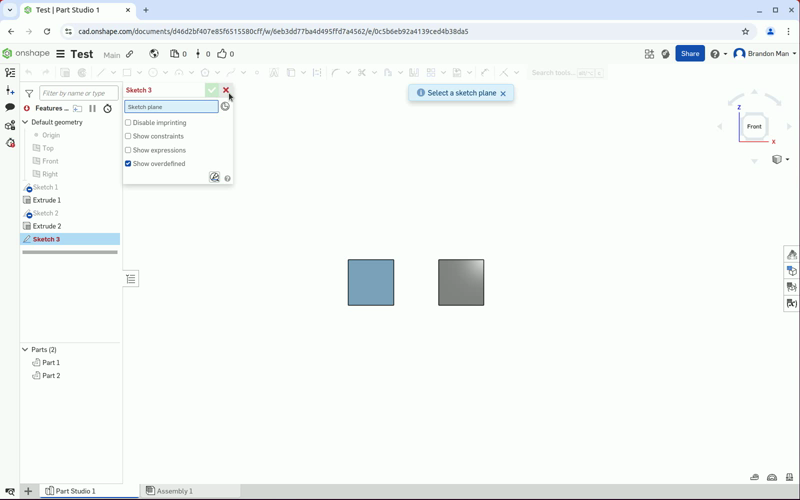
mouse_move(73, 163)
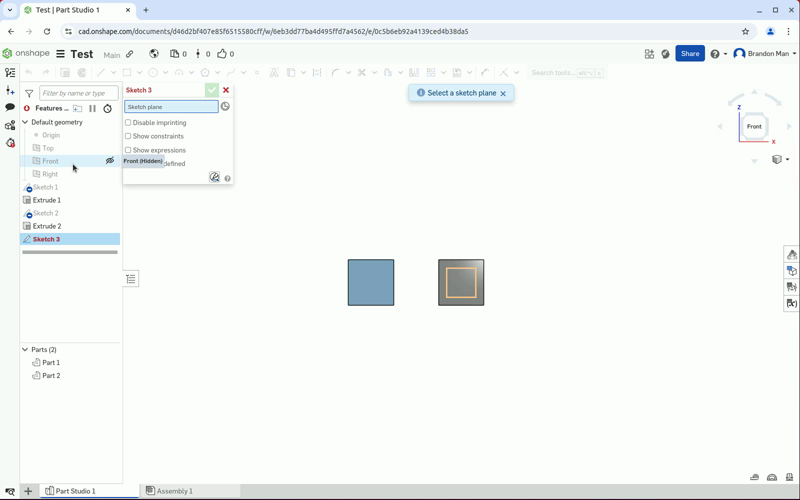
click(73, 163)
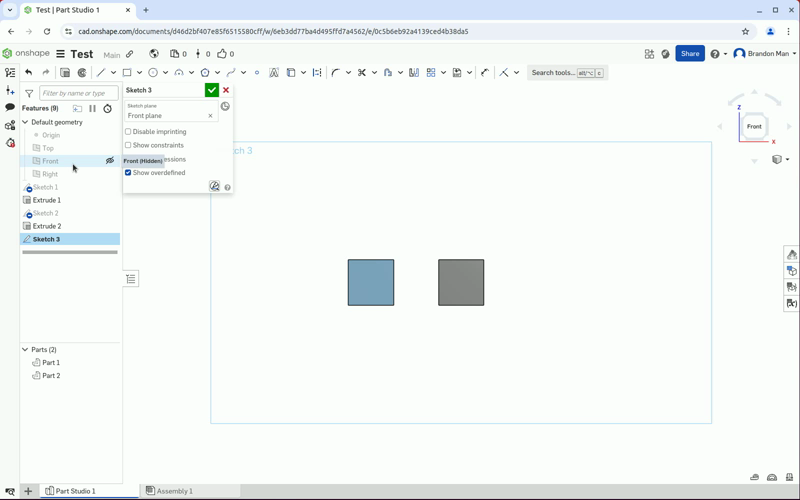
mouse_move(73, 352)
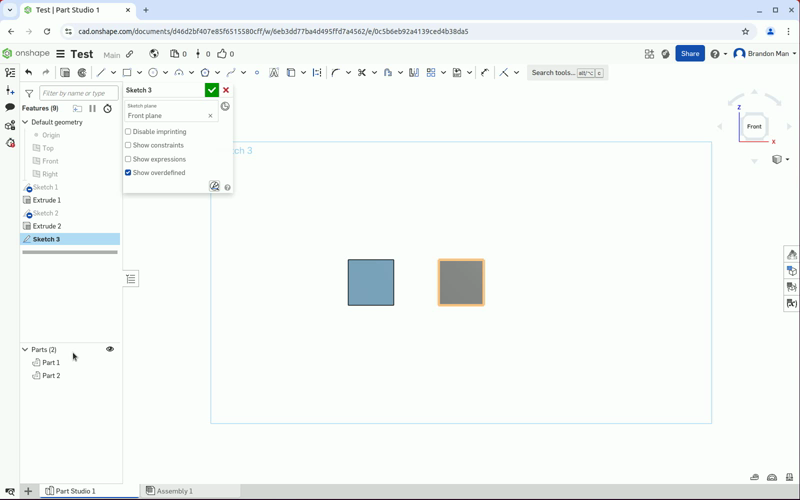
key(y)
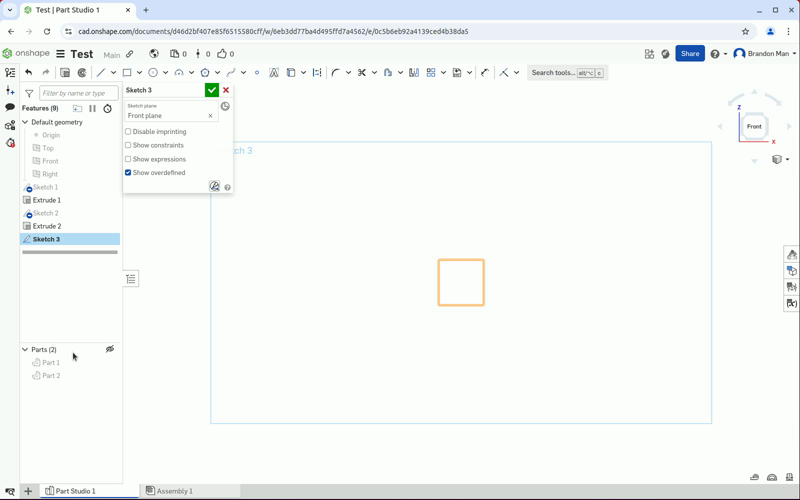
key(l)
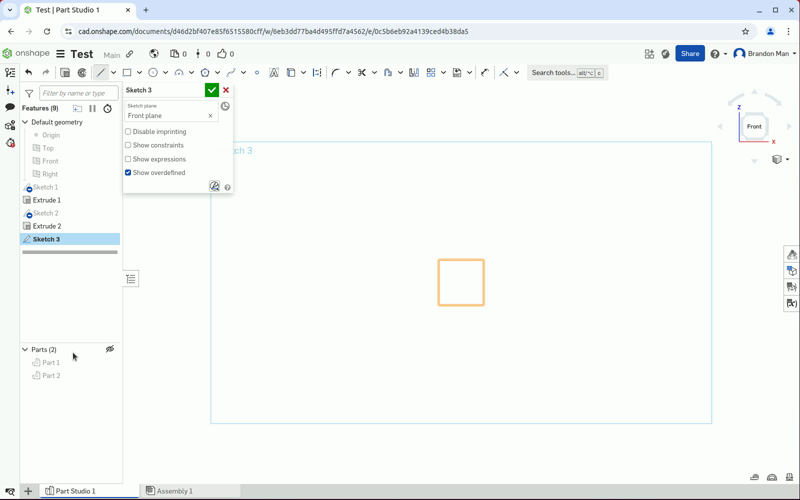
key_down(shift)
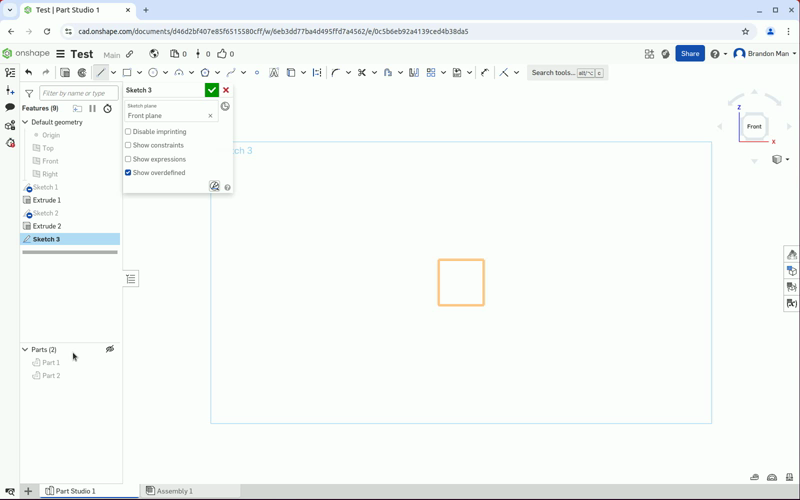
mouse_move(528, 305)
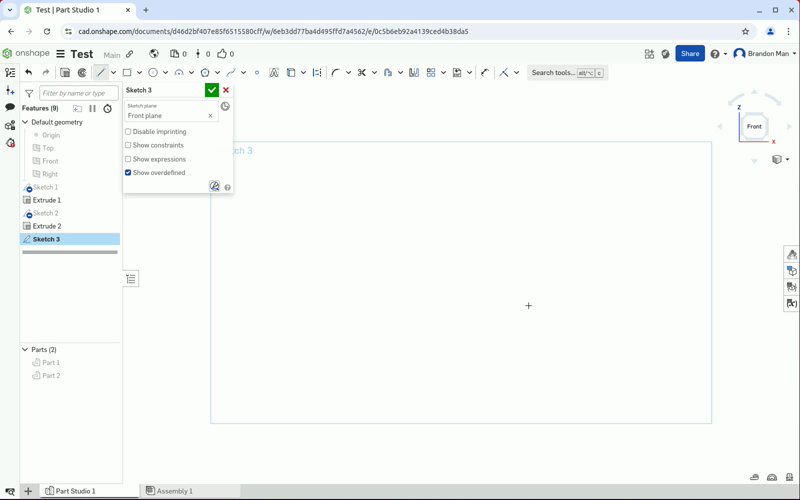
click(528, 305)
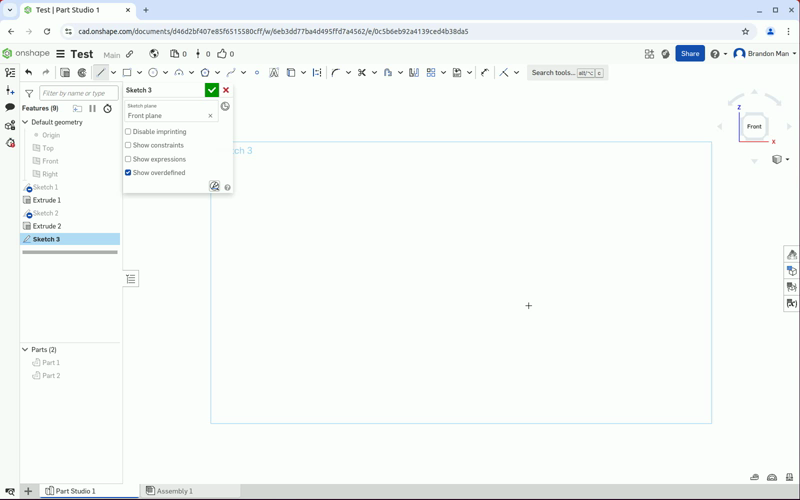
key_up(shift)
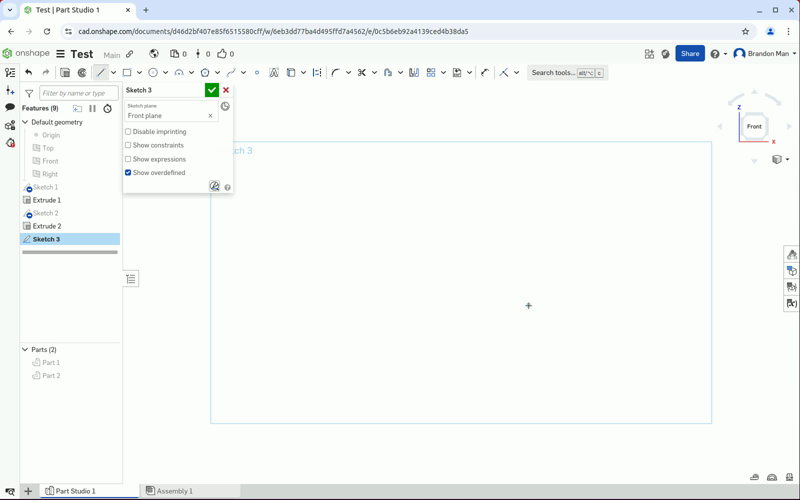
key_down(shift)
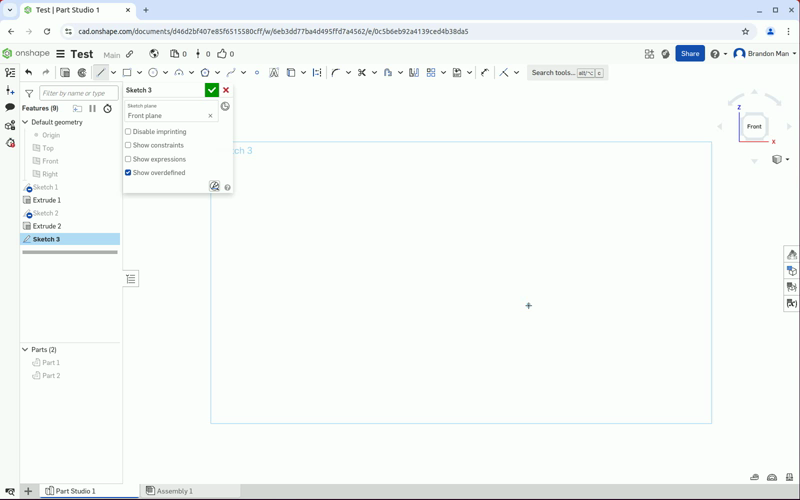
mouse_move(558, 305)
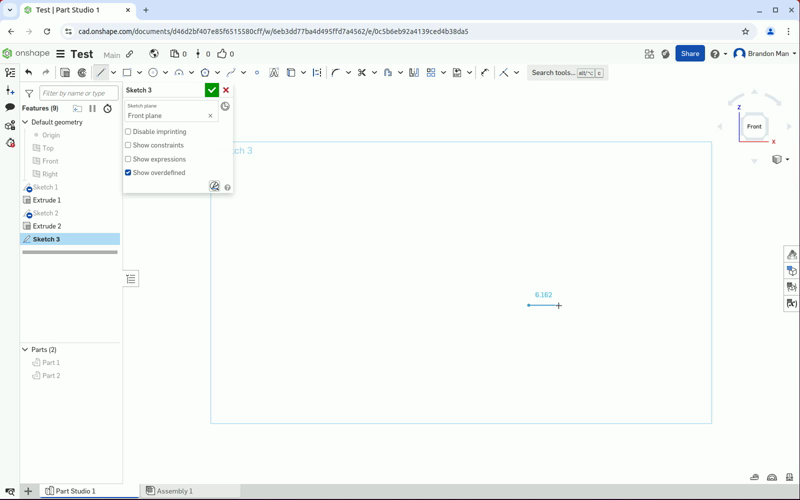
mouse_move(573, 305)
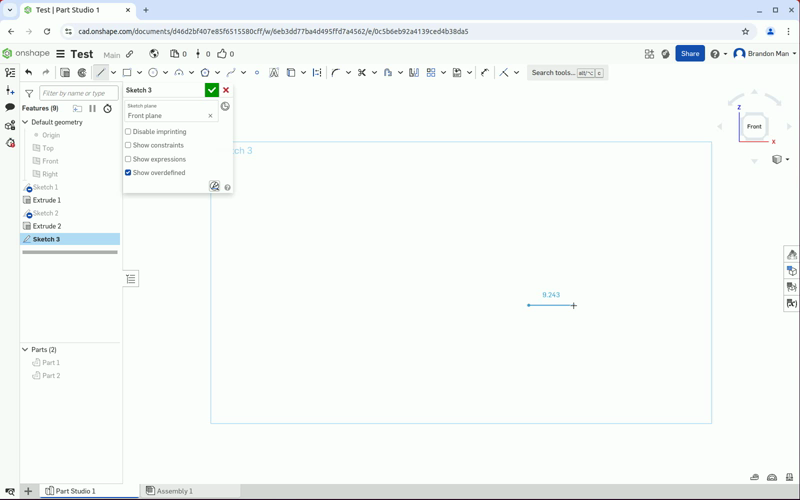
click(573, 305)
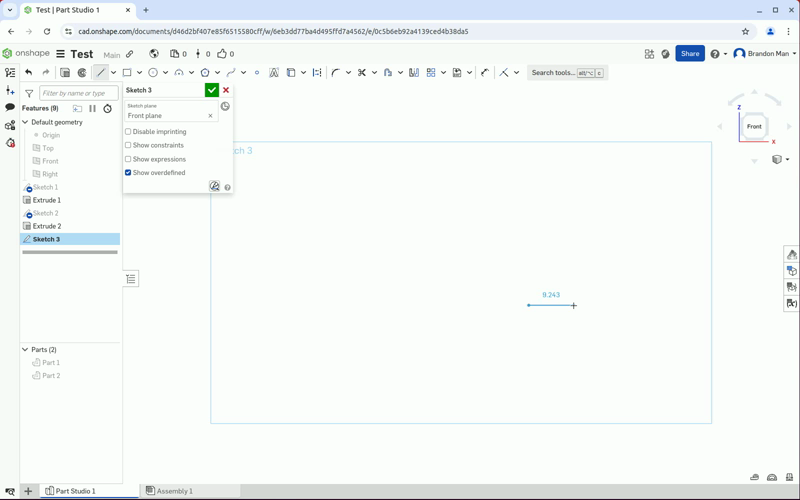
key_up(shift)
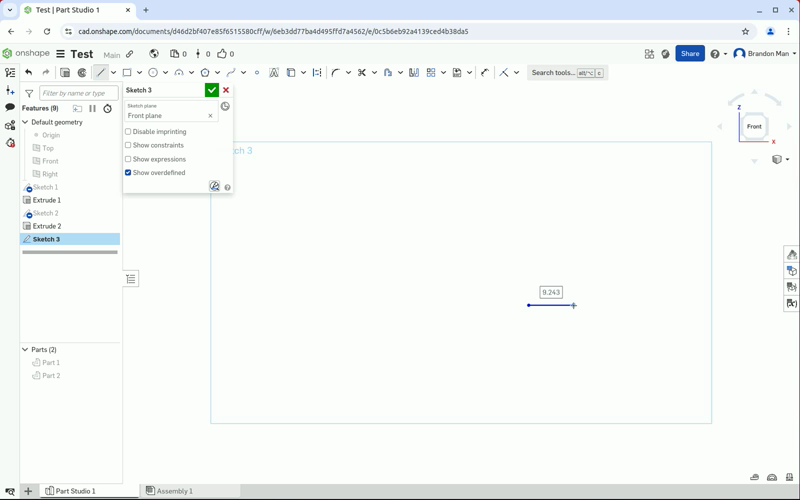
key_down(shift)
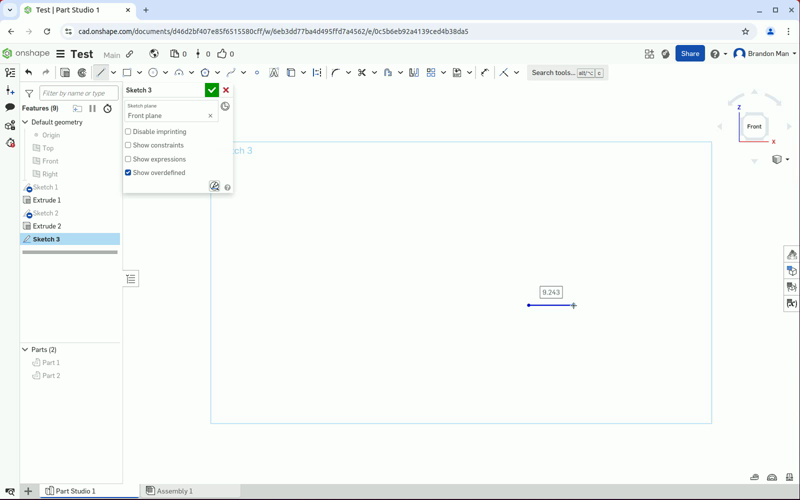
mouse_move(589, 305)
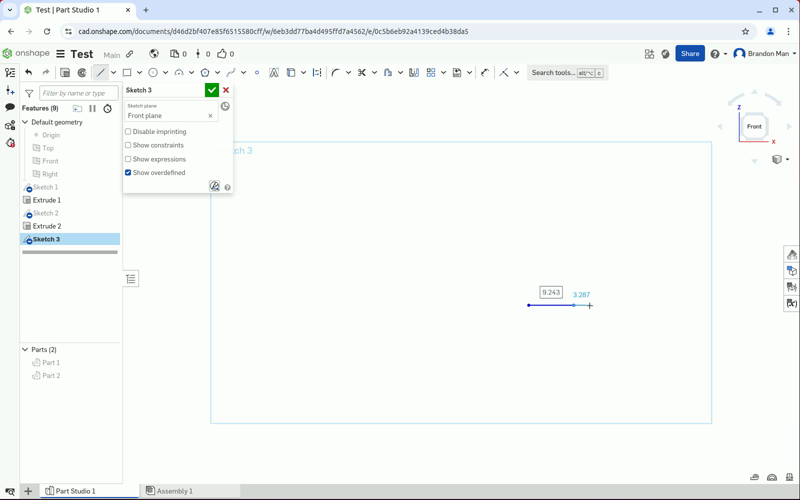
mouse_move(573, 259)
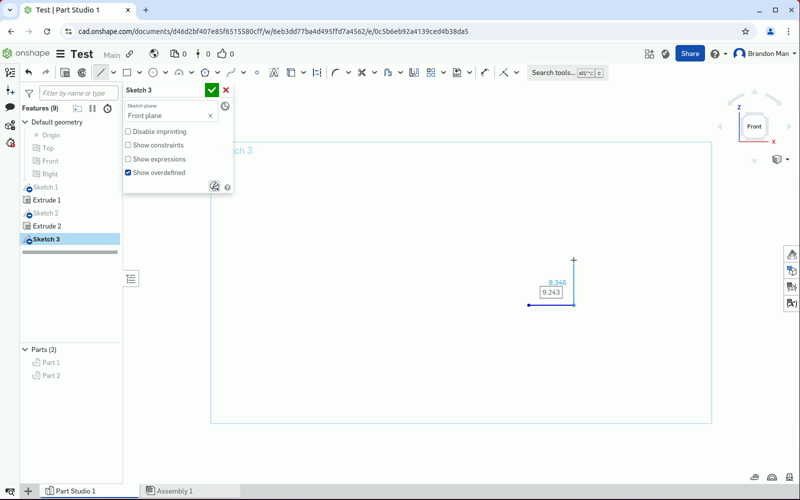
click(573, 259)
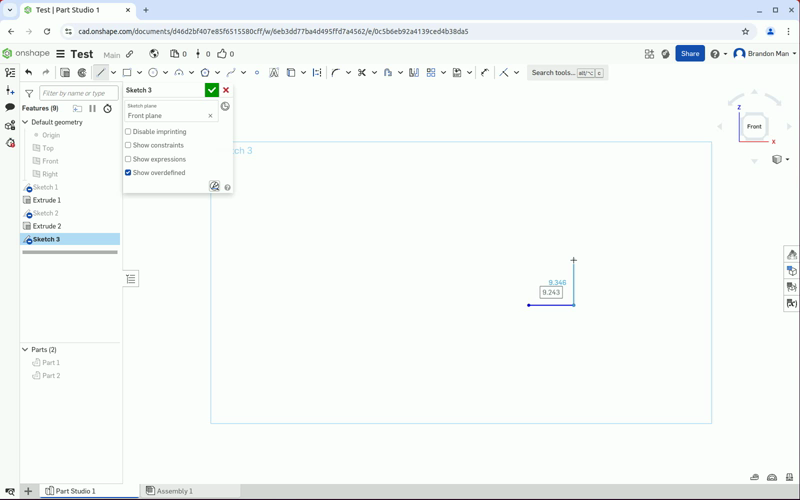
key_up(shift)
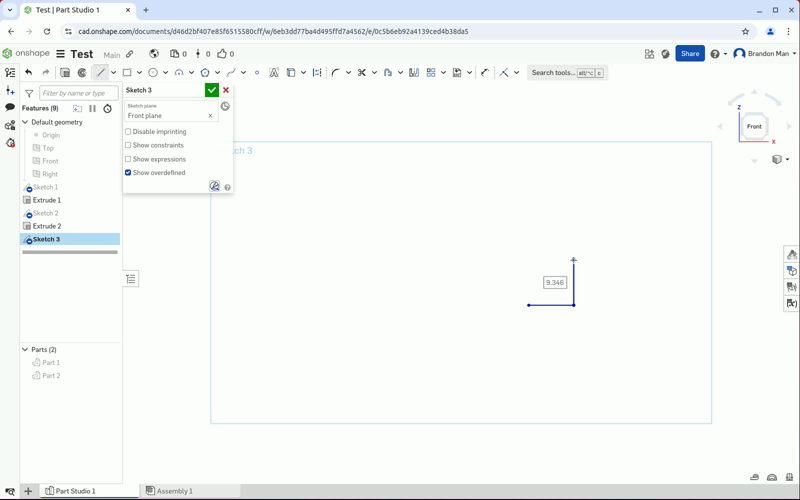
key_down(shift)
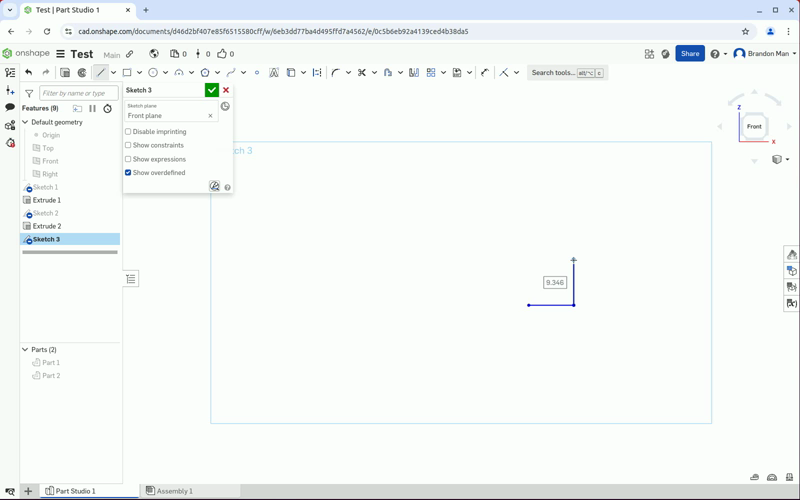
mouse_move(589, 259)
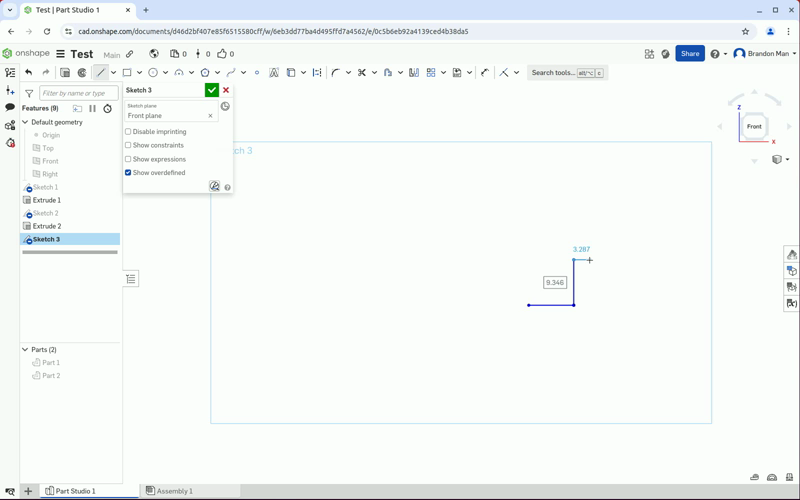
mouse_move(528, 259)
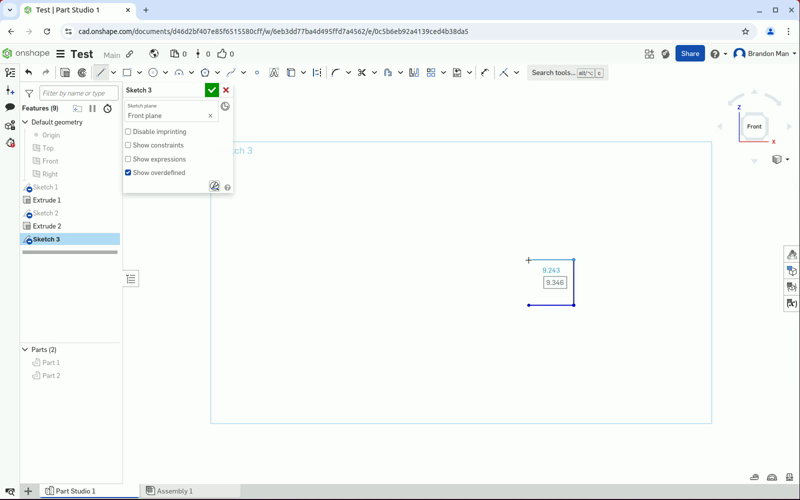
click(528, 259)
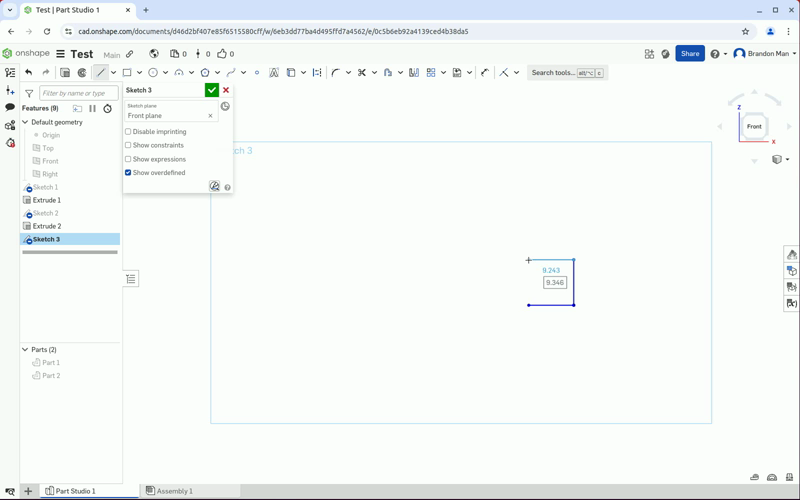
key_up(shift)
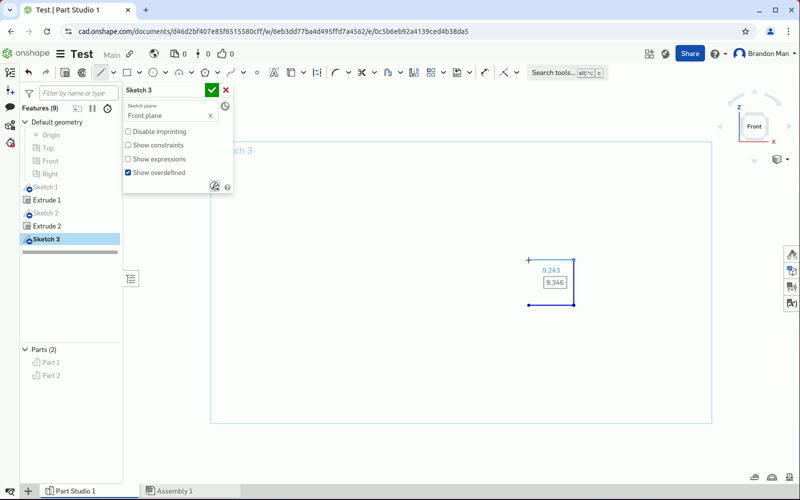
mouse_move(558, 259)
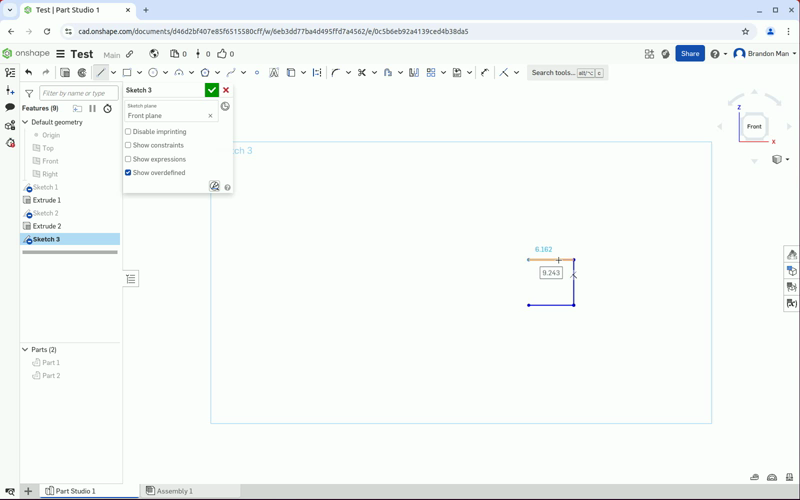
key_down(shift)
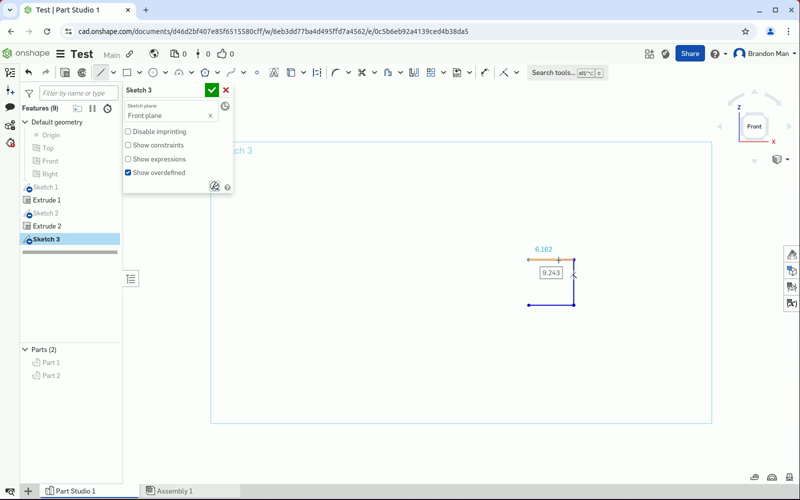
mouse_move(528, 305)
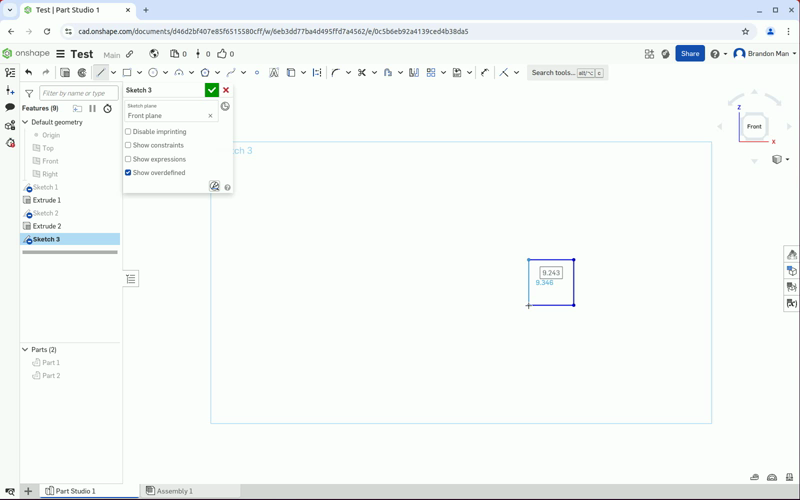
key_up(shift)
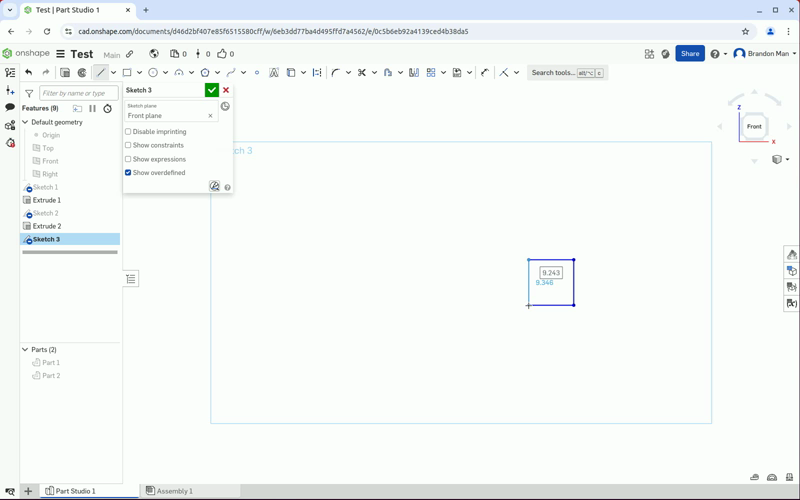
click(528, 305)
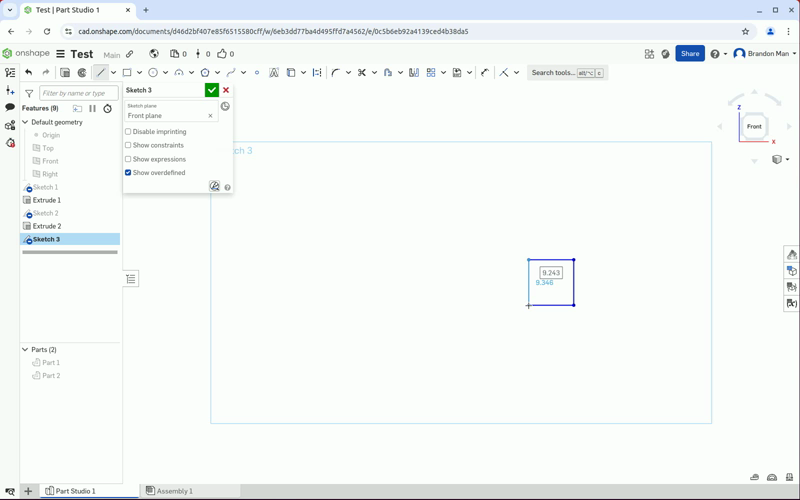
key(esc)
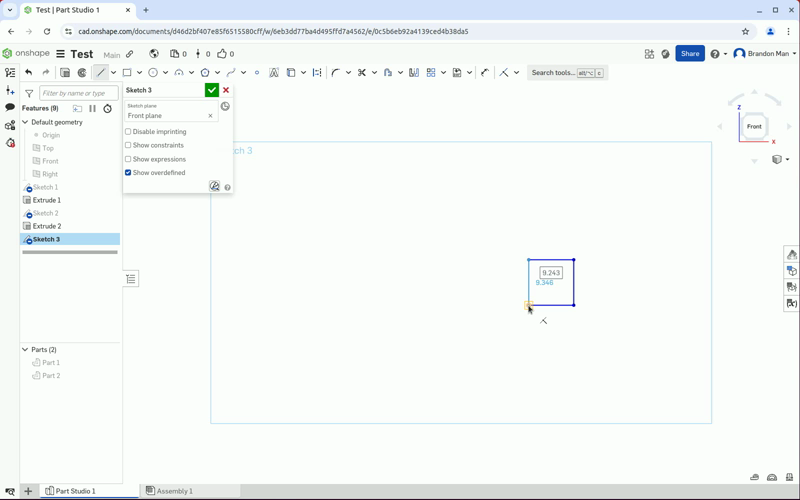
mouse_move(543, 296)
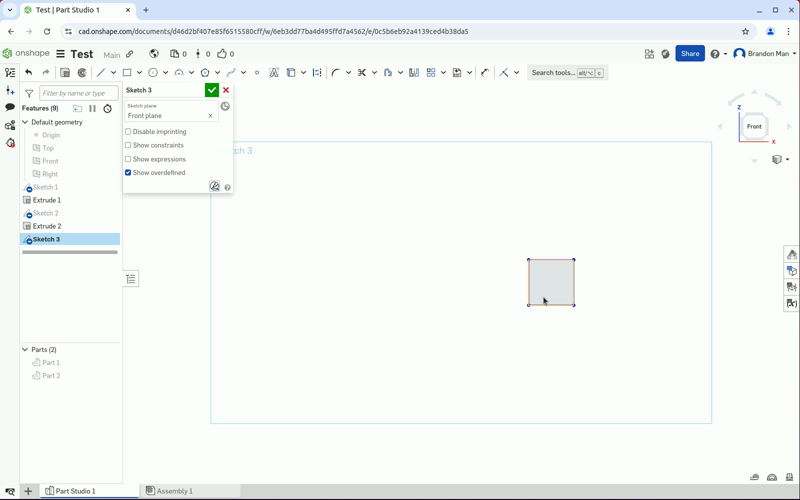
click(543, 296)
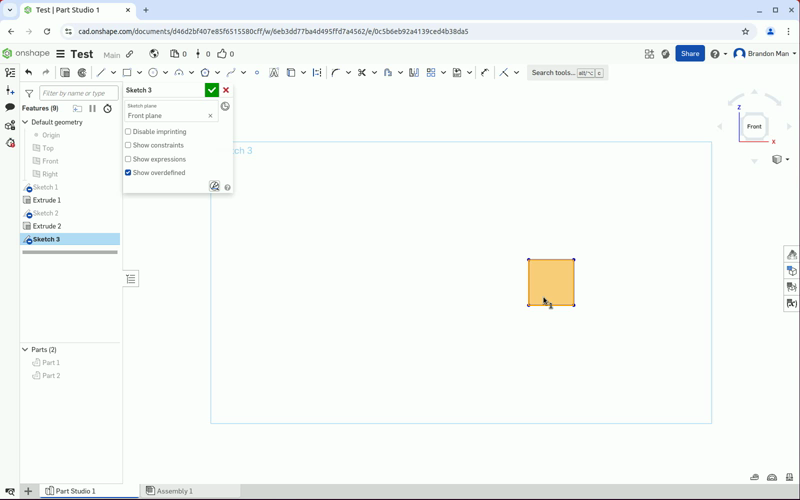
mouse_move(73, 352)
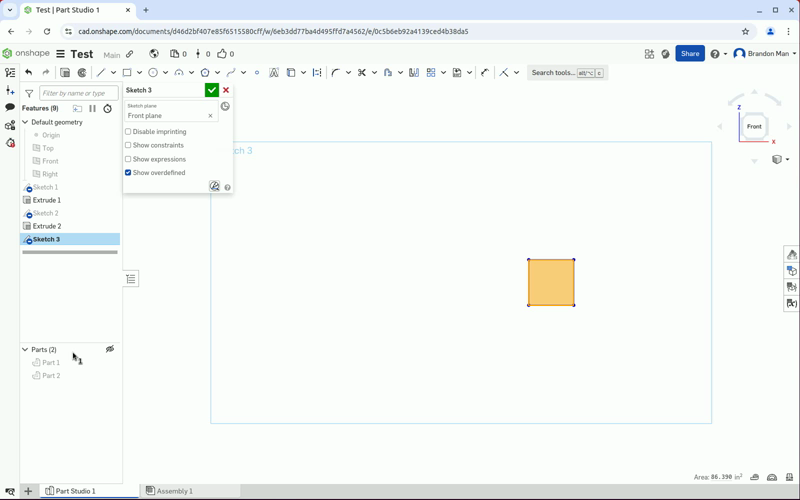
key(shift+y)
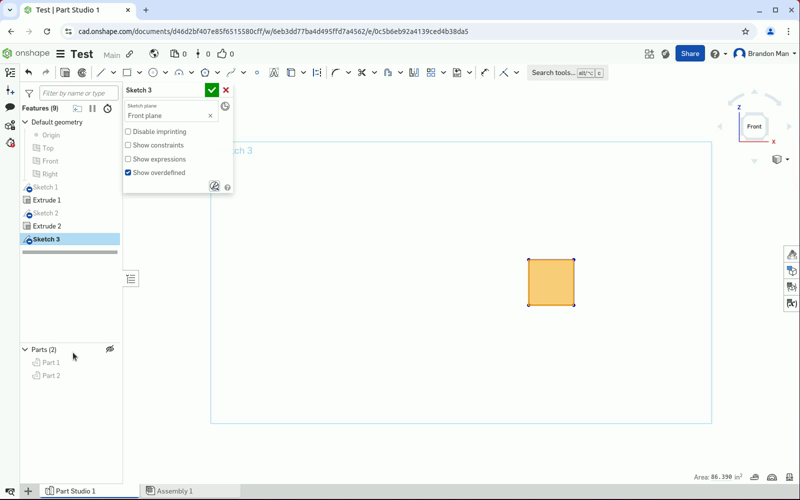
key(shift+e)
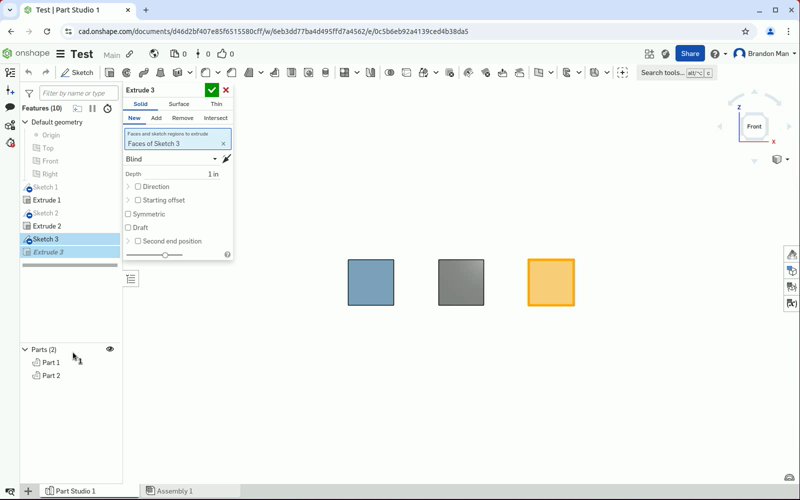
mouse_move(143, 106)
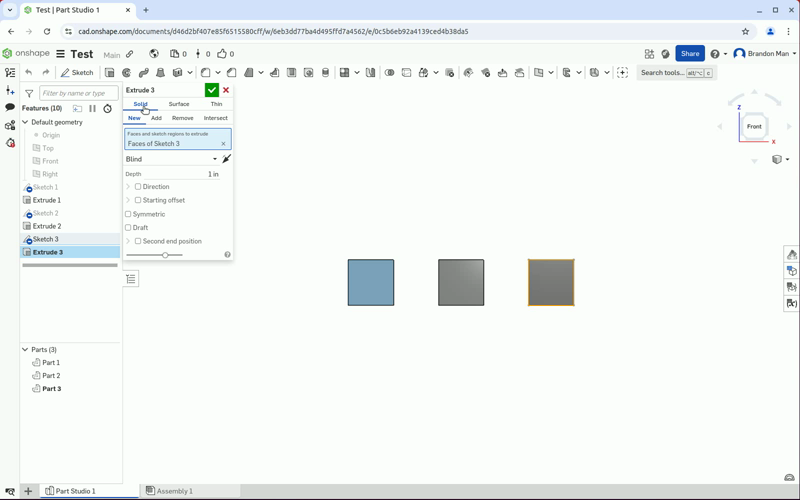
click(143, 106)
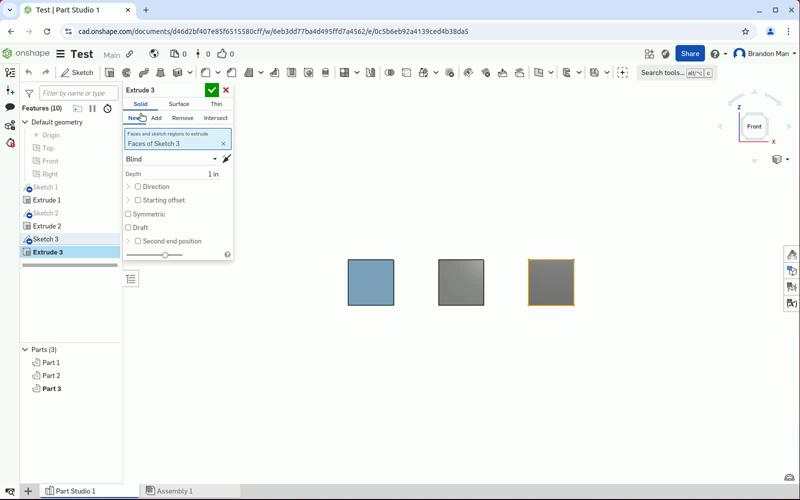
mouse_move(137, 120)
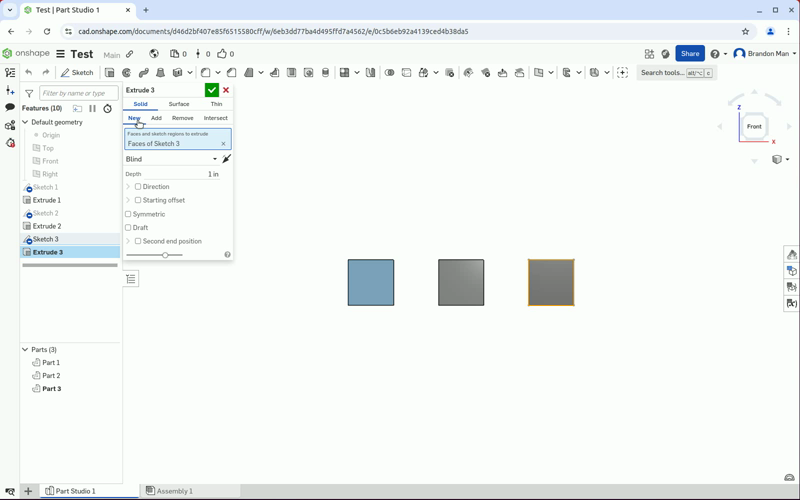
click(137, 120)
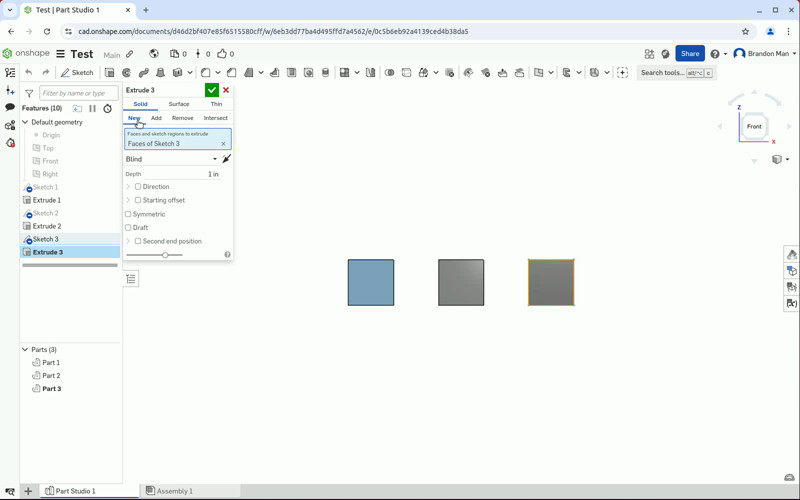
key(tab, 4)
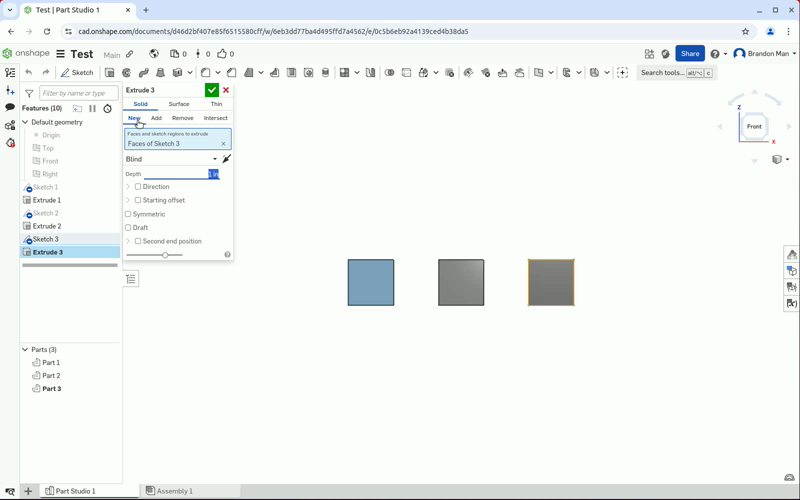
text(46.216)
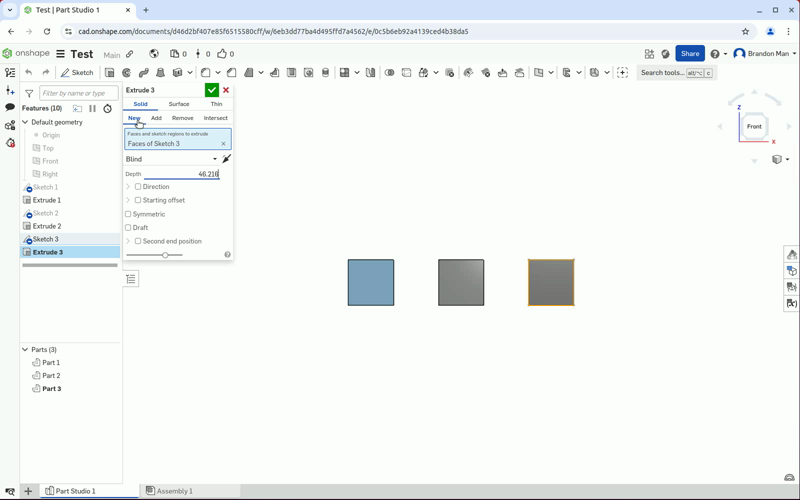
key(tab, 3)
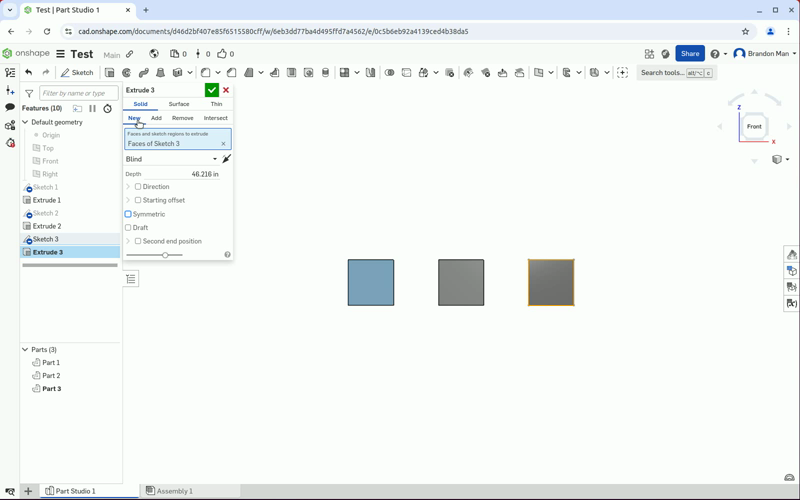
key(space)
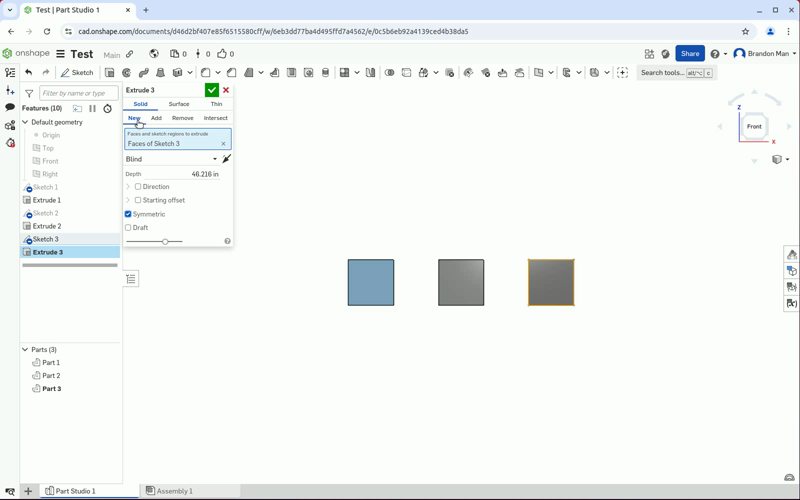
key(enter)
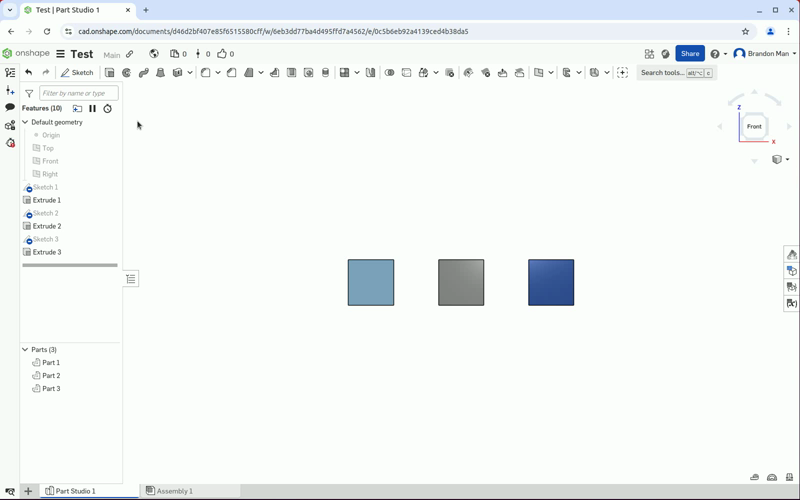
key(shift+h)
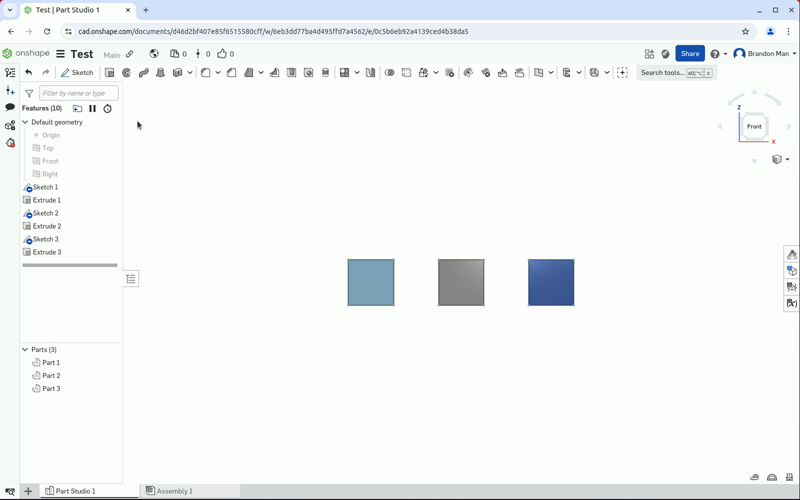
key(shift+h)
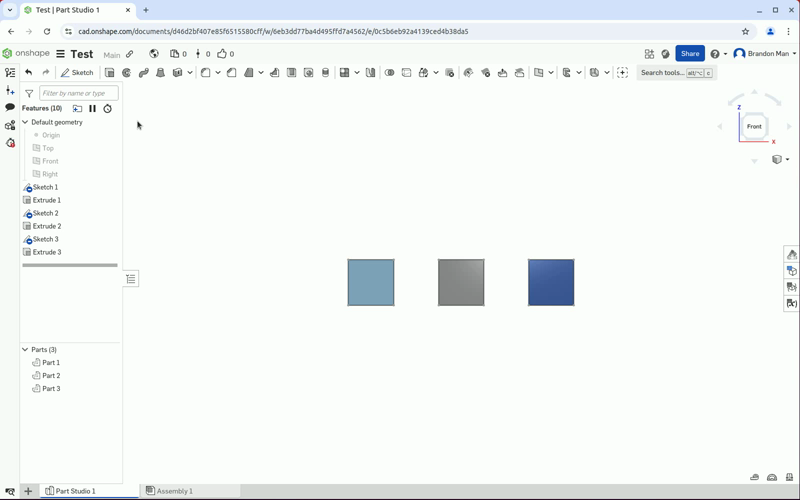
key(shift+7)
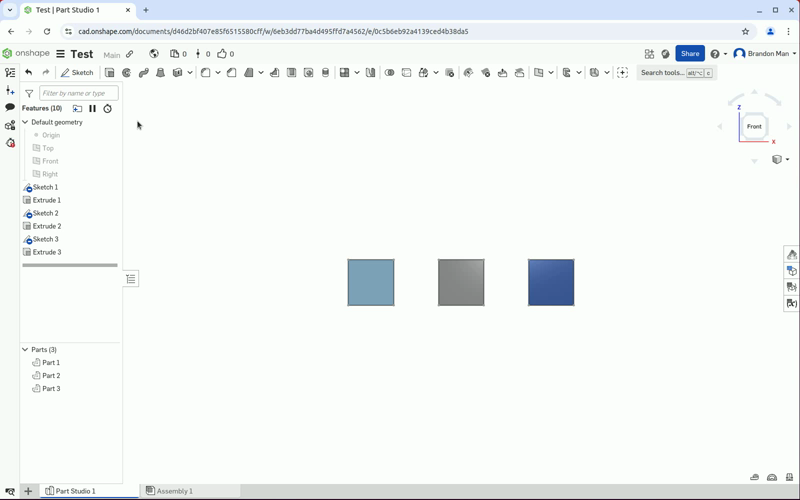
key(left, 2)
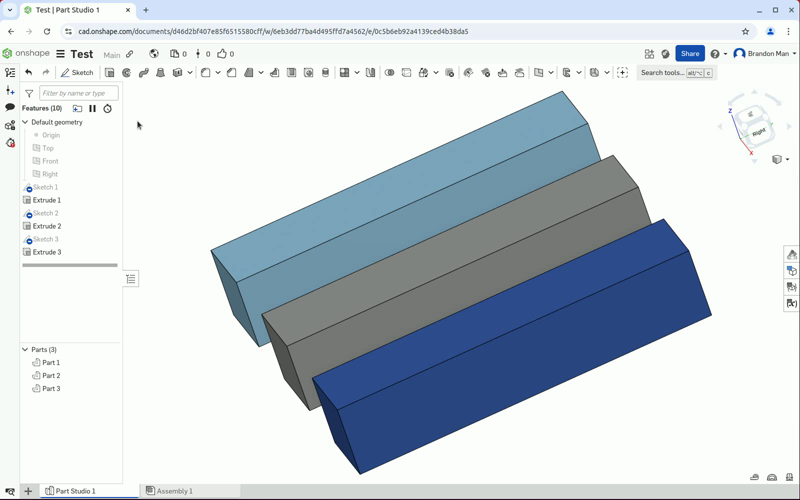
key(down, 2)
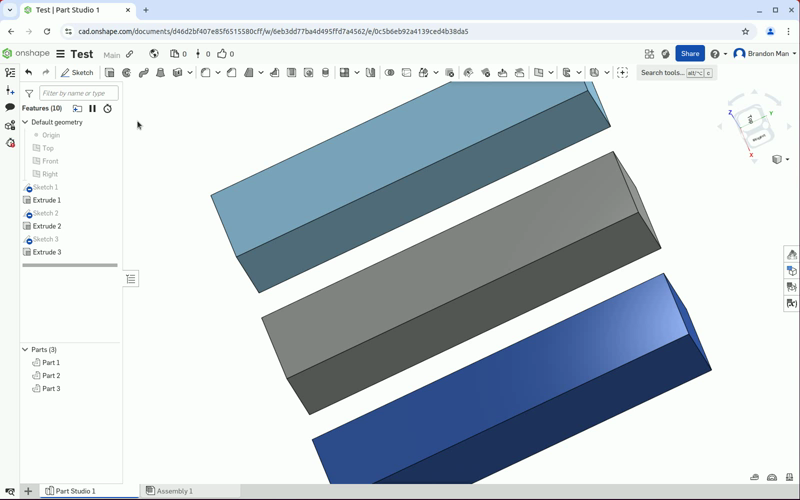
key(up, 2)
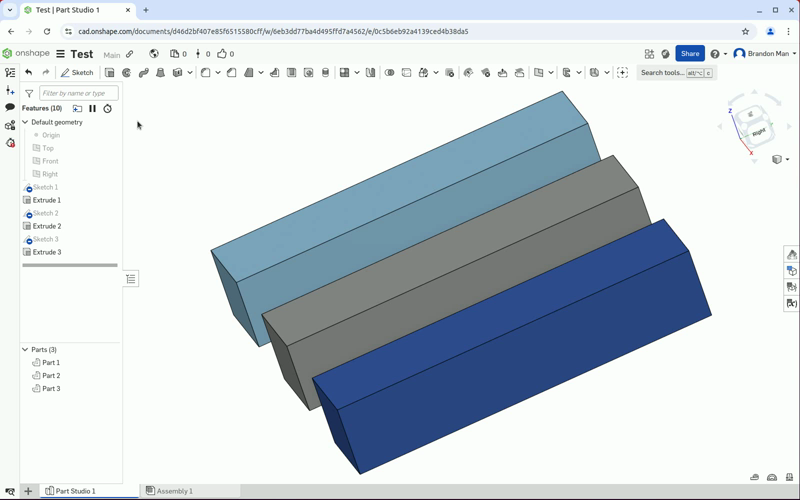
key(right, 2)
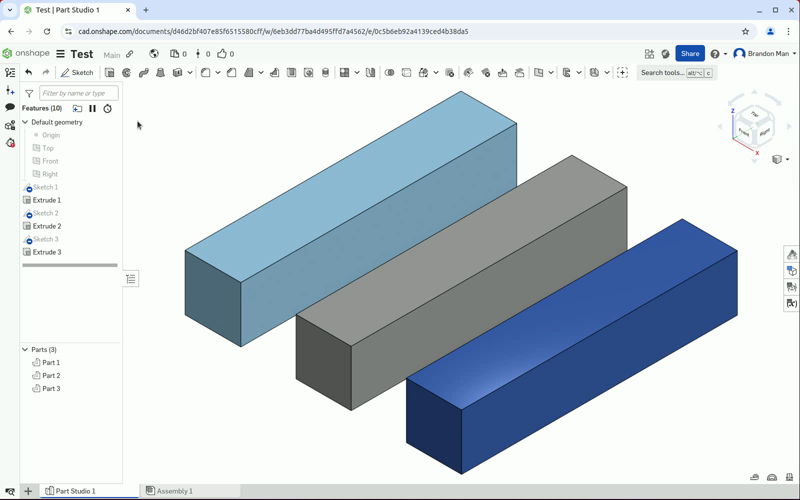
mouse_move(73, 189)
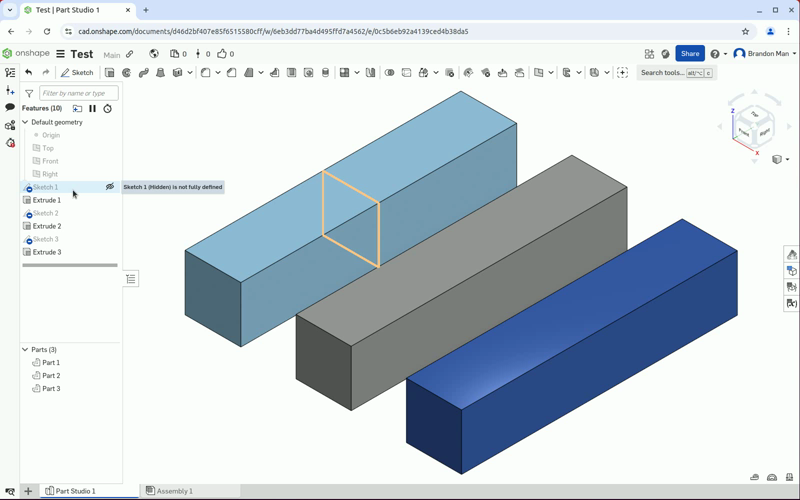
click(73, 189)